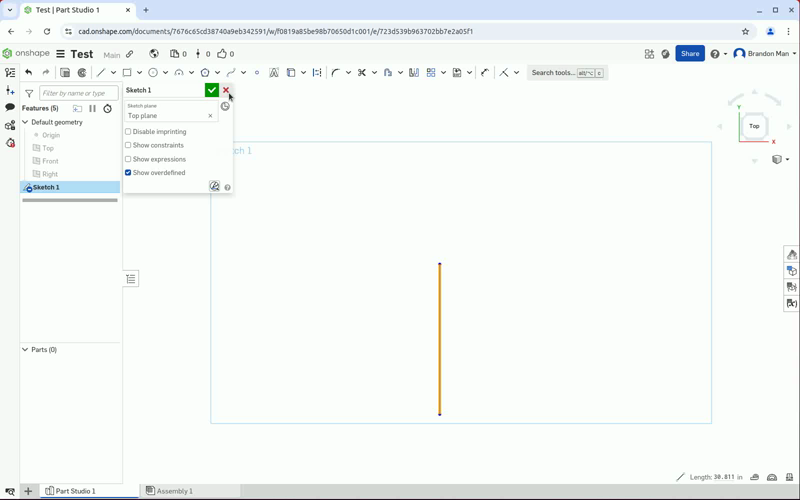
key(shift+h)
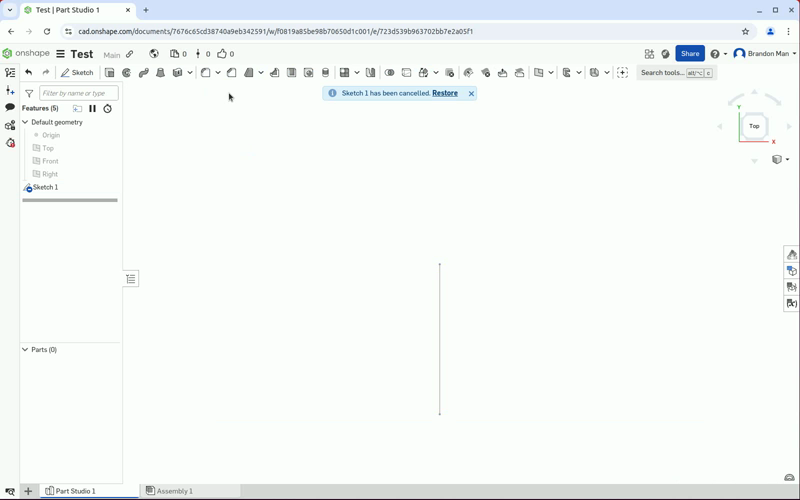
key(shift+s)
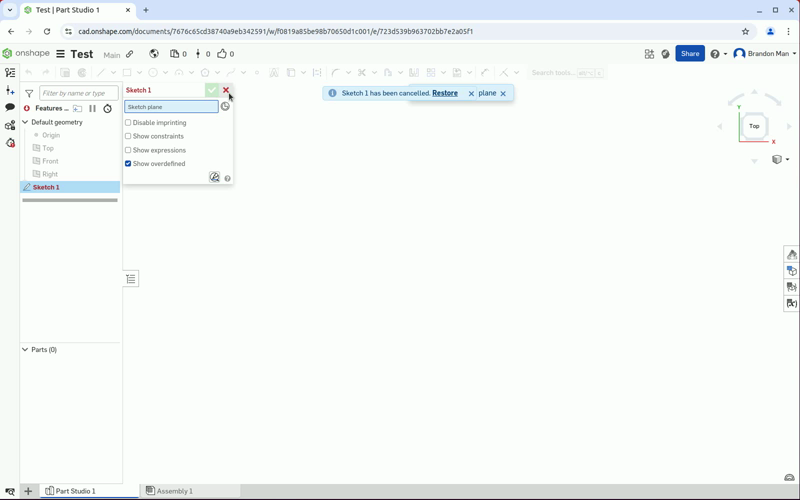
mouse_move(73, 150)
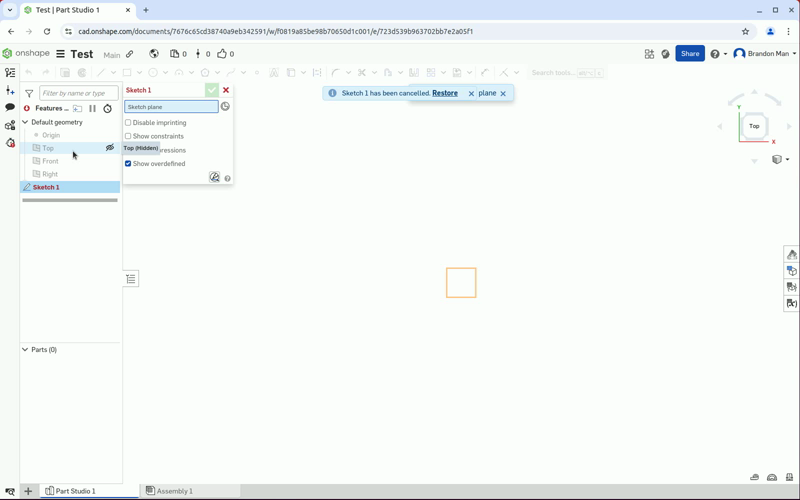
click(73, 150)
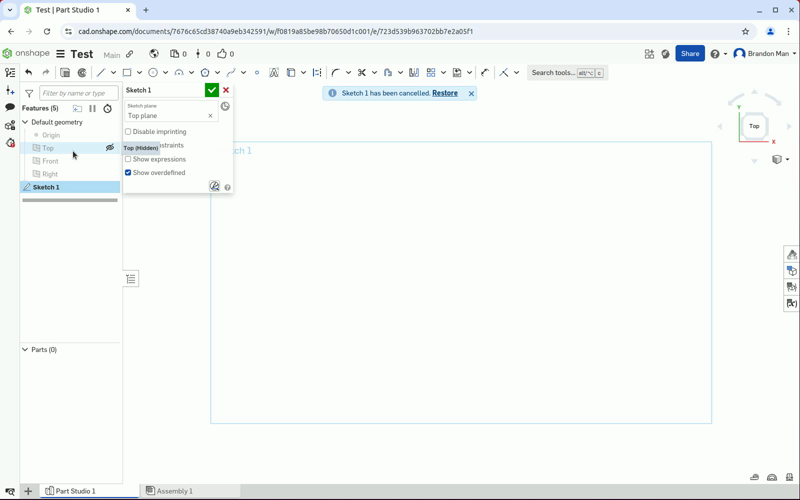
mouse_move(73, 352)
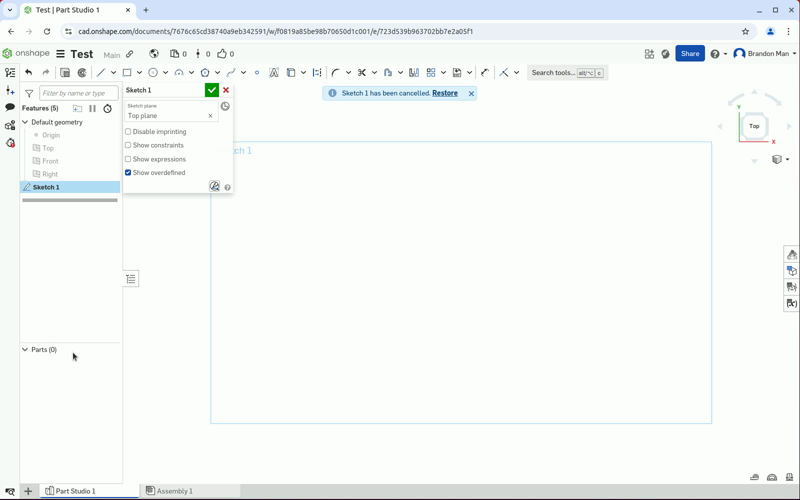
key(y)
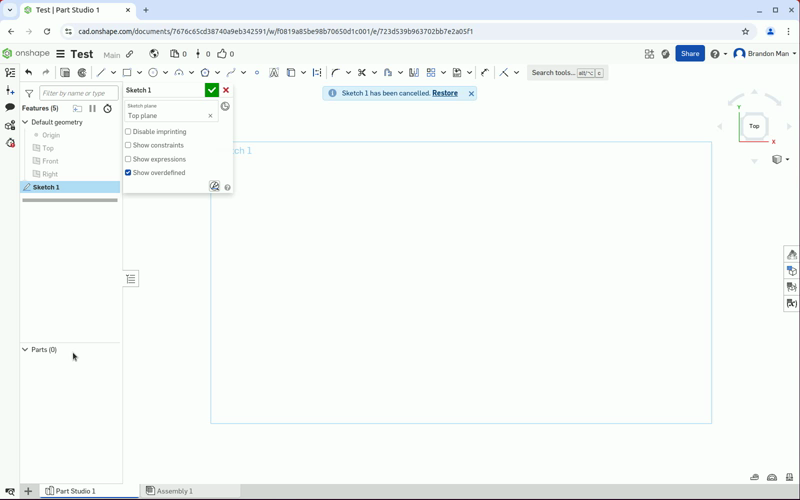
key(c)
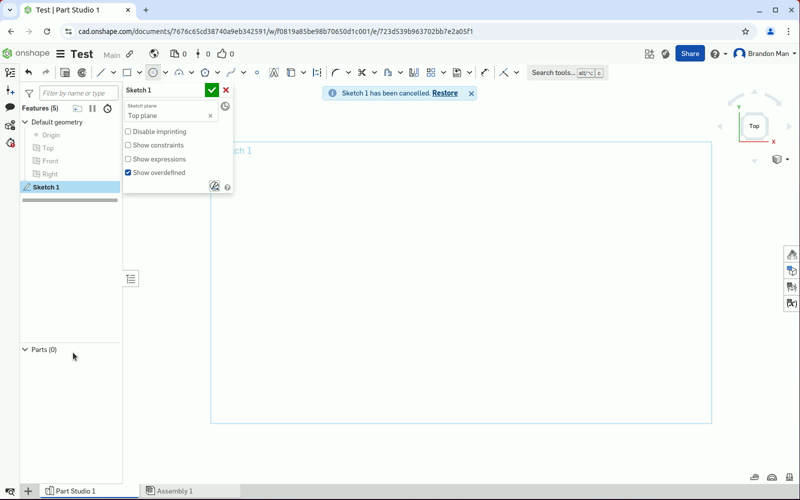
key_down(shift)
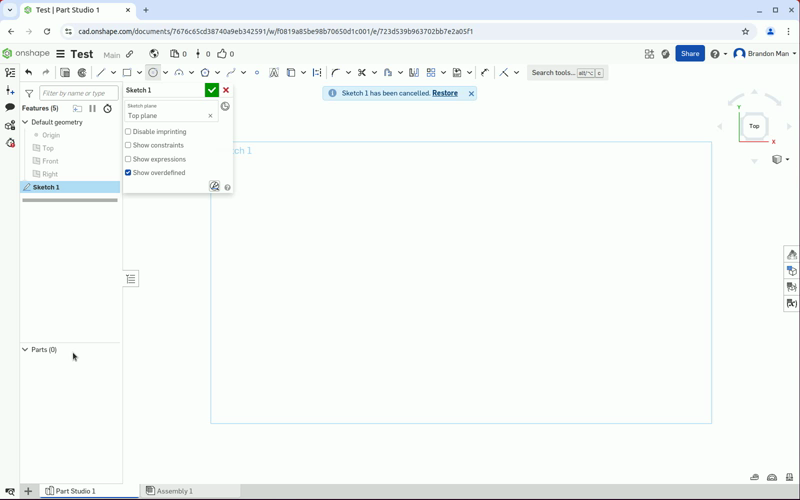
mouse_move(461, 282)
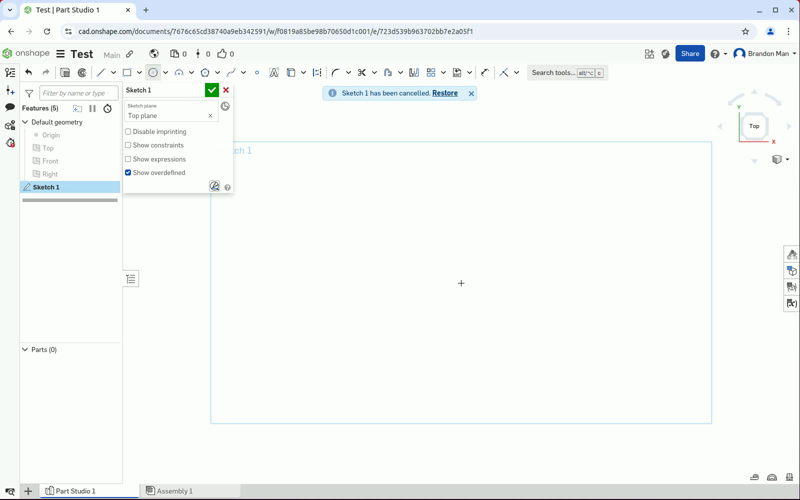
click(461, 282)
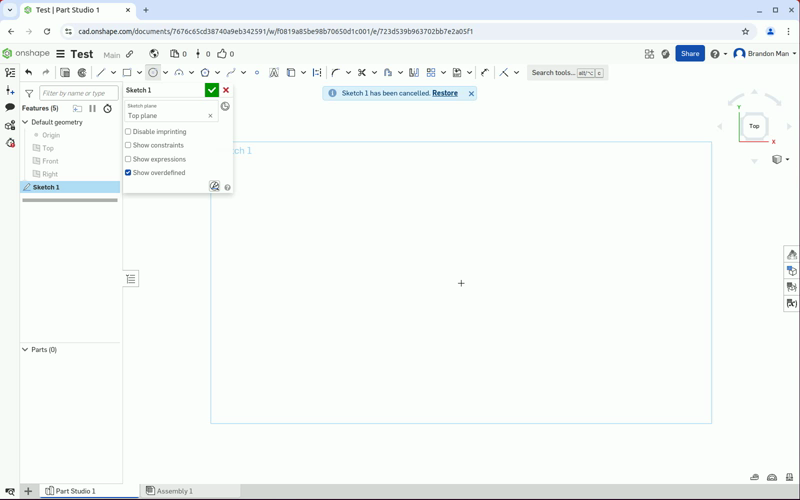
key_up(shift)
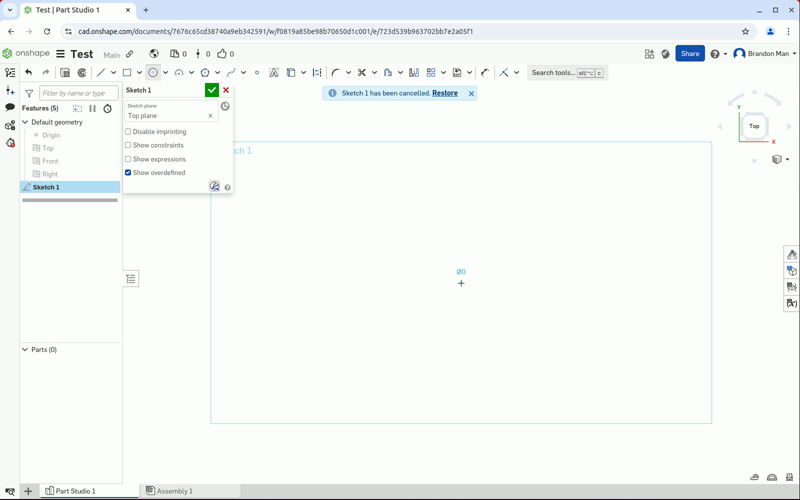
mouse_move(480, 282)
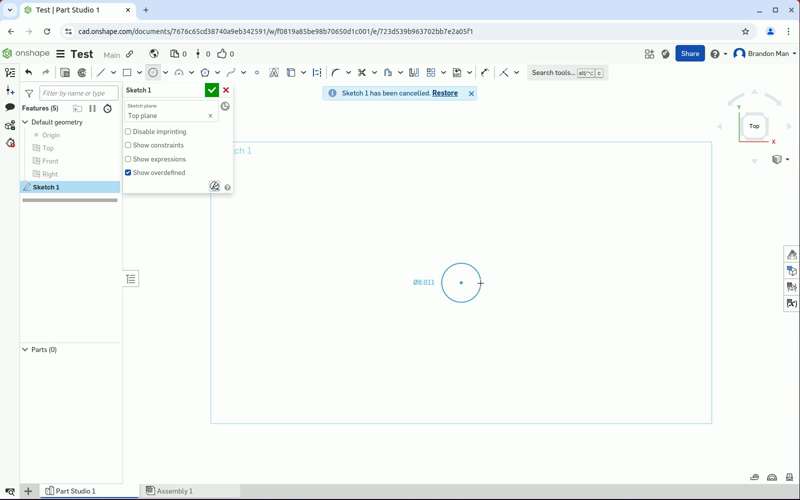
click(480, 282)
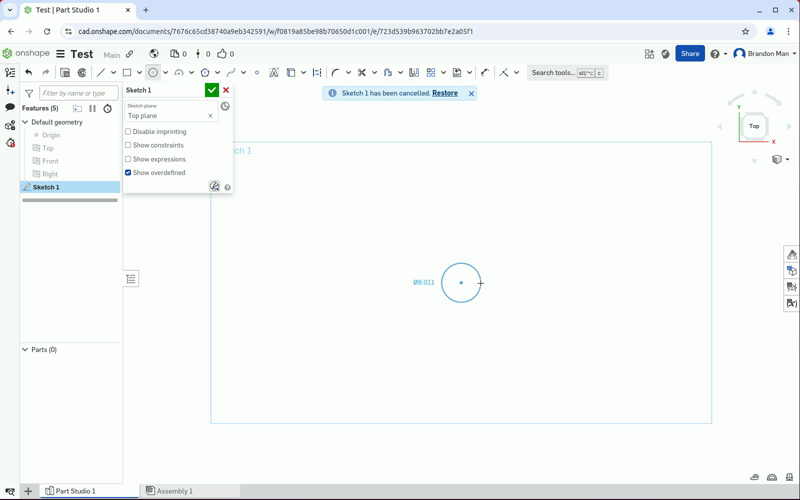
key(esc)
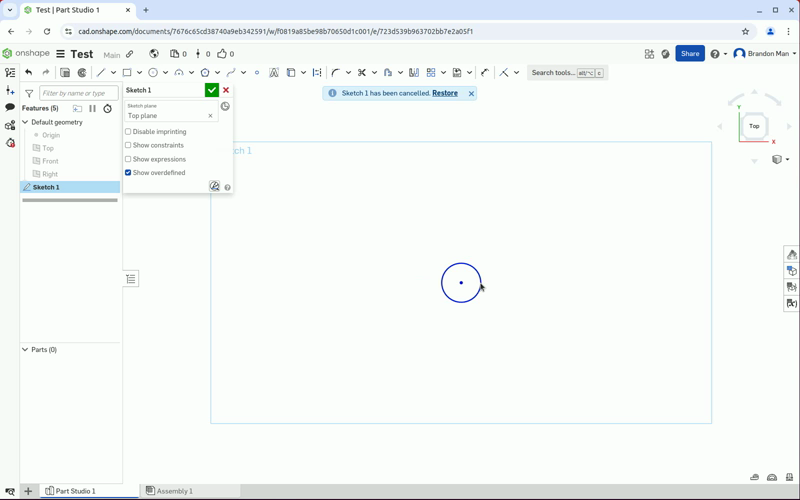
key(c)
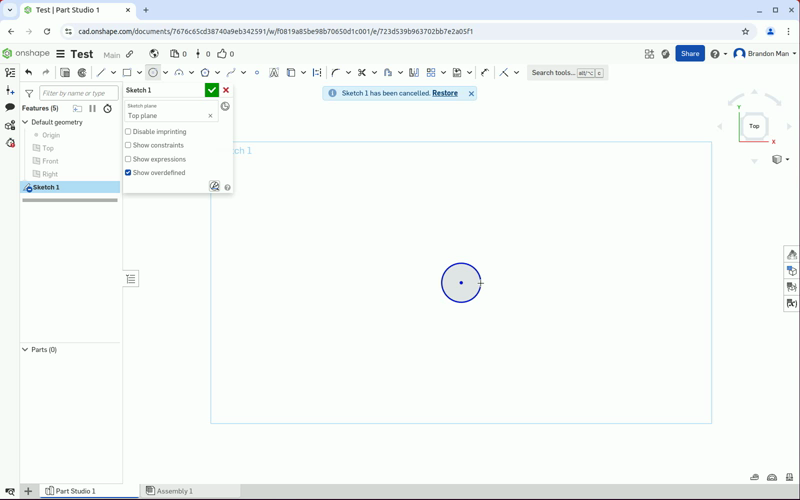
key_down(shift)
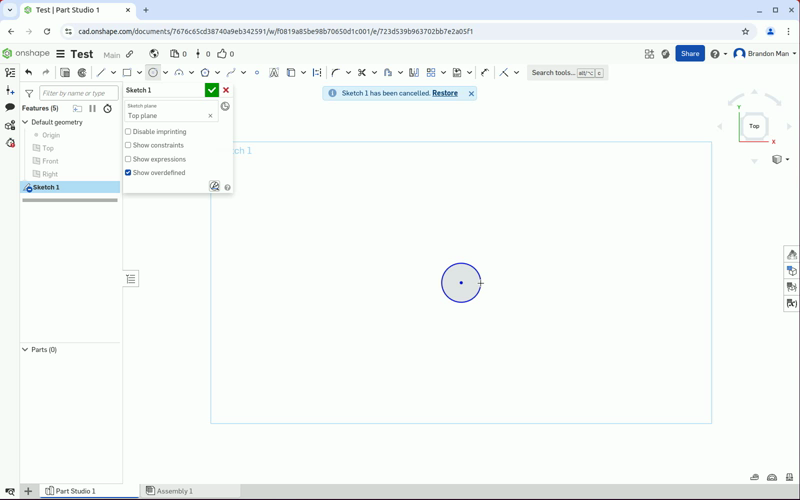
mouse_move(461, 282)
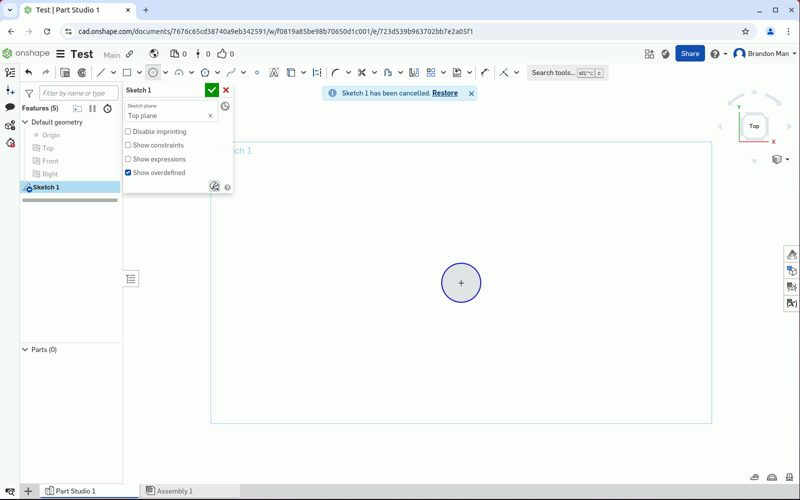
click(461, 282)
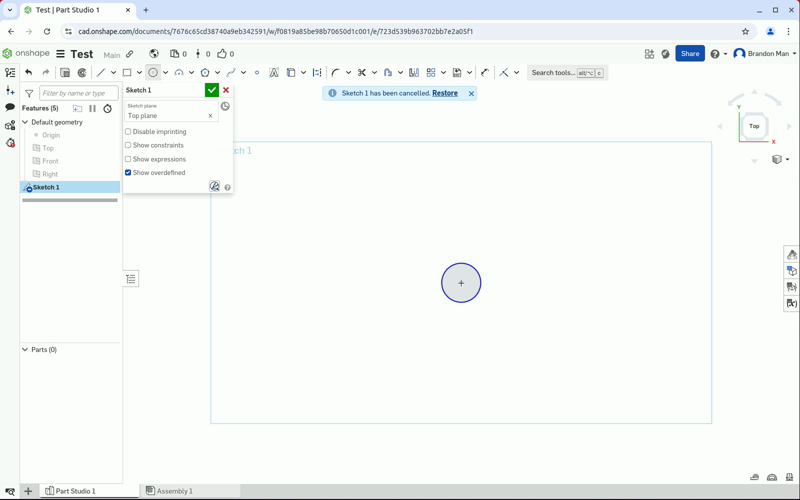
key_up(shift)
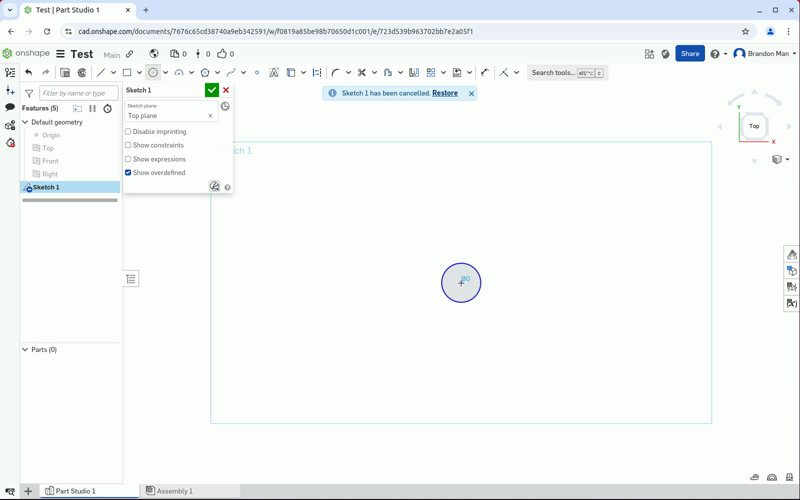
mouse_move(474, 282)
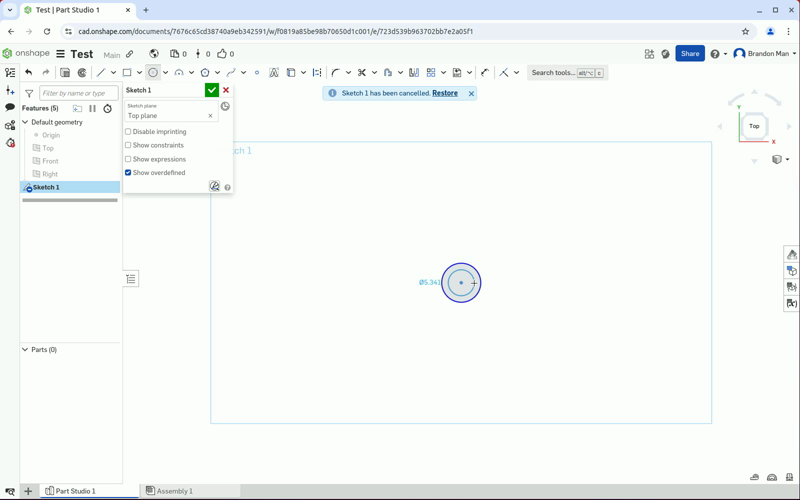
click(474, 282)
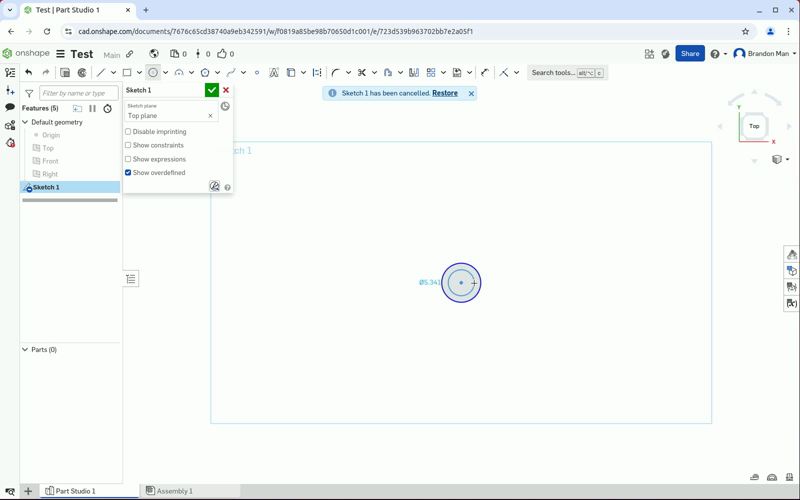
key(esc)
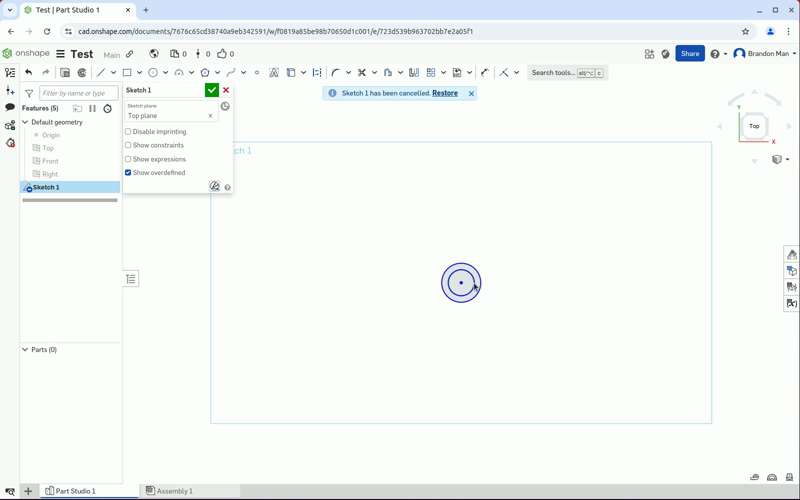
mouse_move(463, 300)
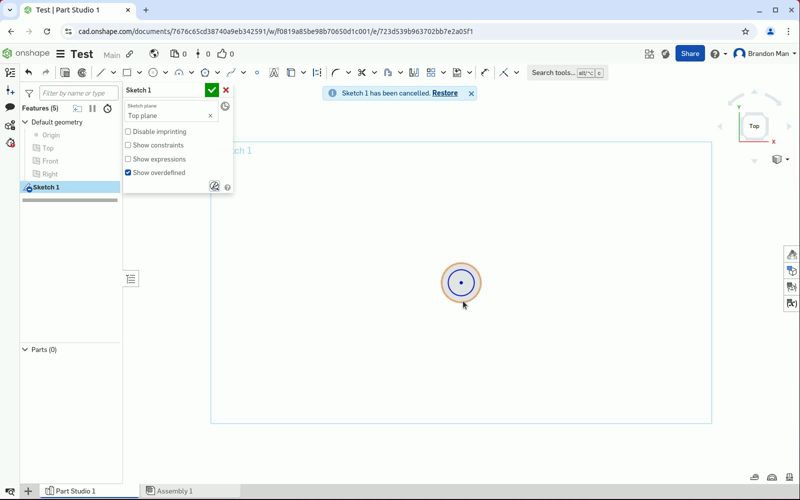
scroll(6)
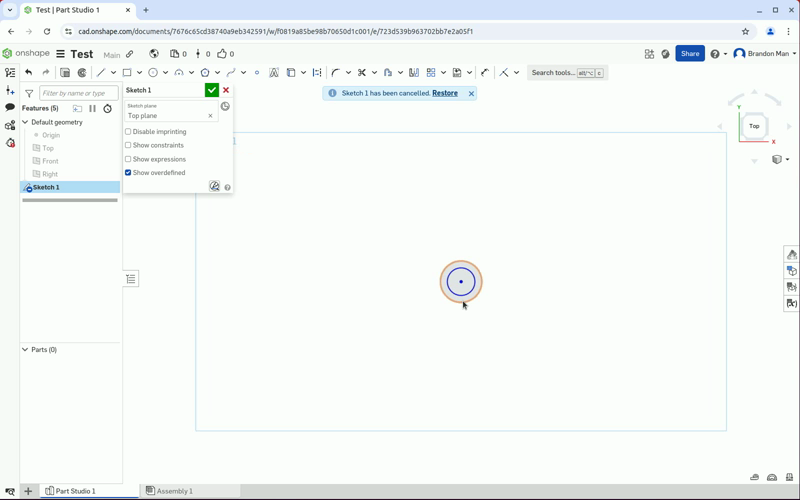
scroll(6)
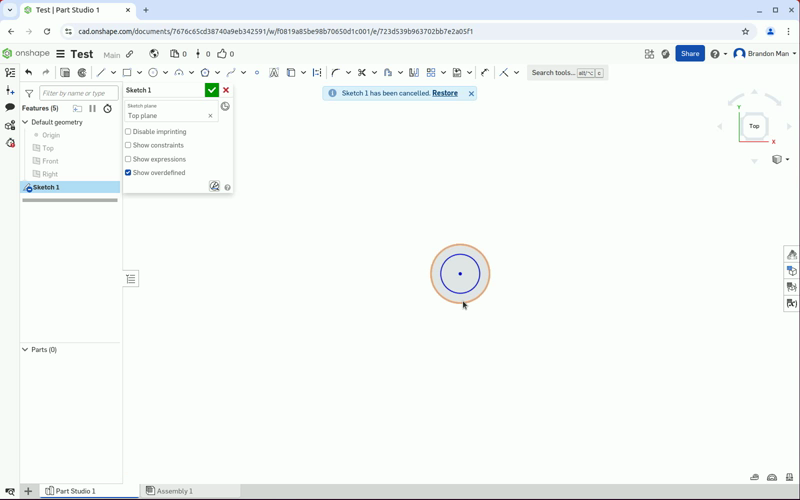
scroll(6)
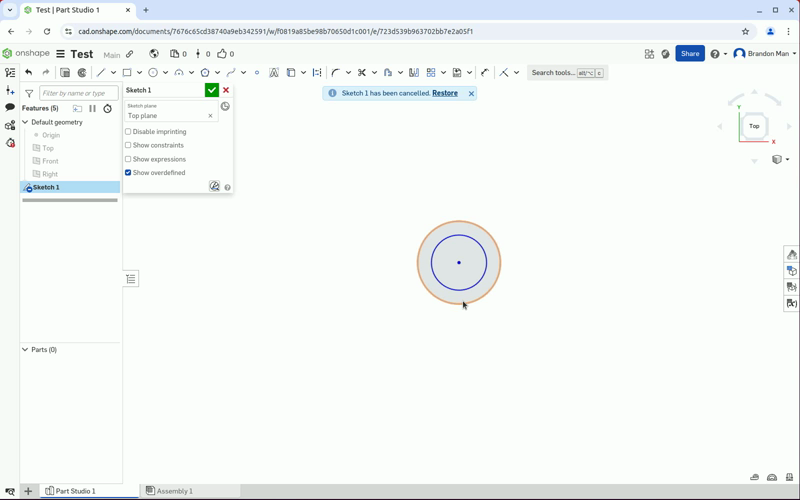
scroll(6)
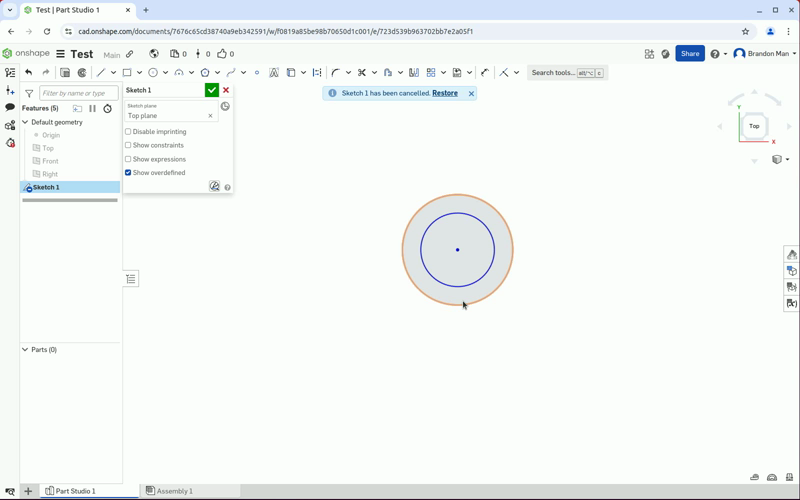
scroll(6)
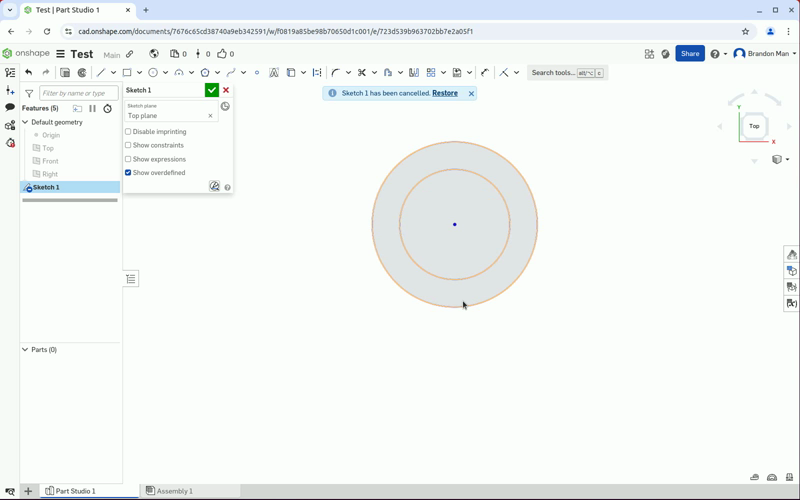
scroll(6)
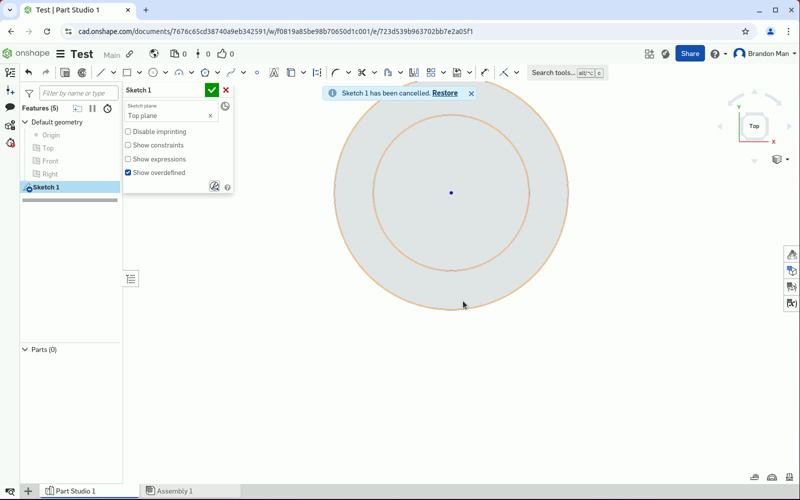
scroll(6)
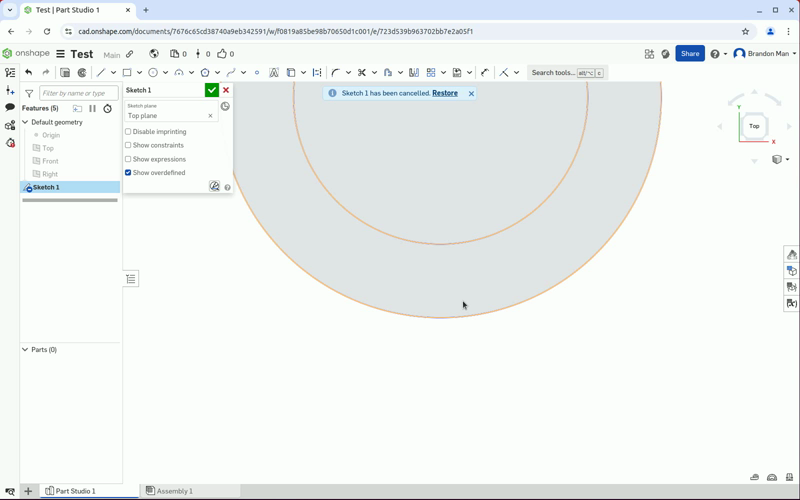
click(463, 300)
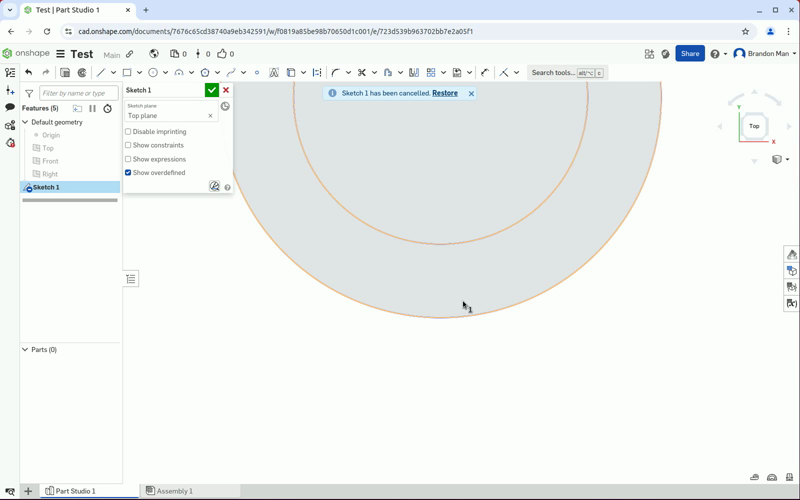
scroll(-6)
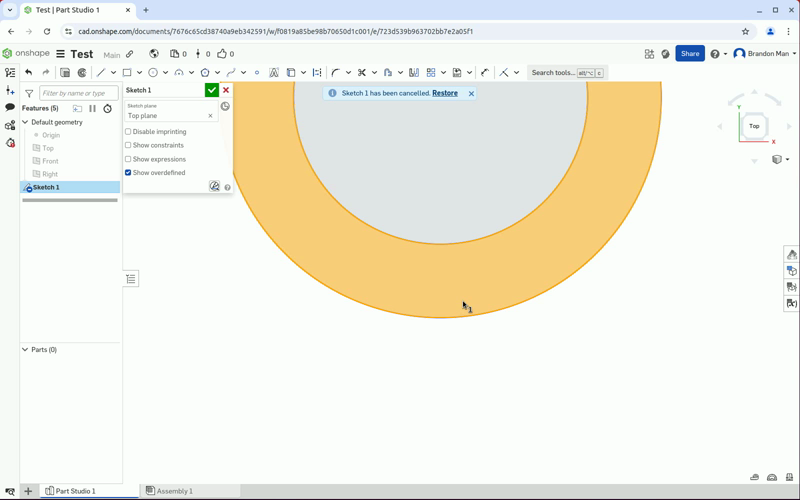
scroll(-6)
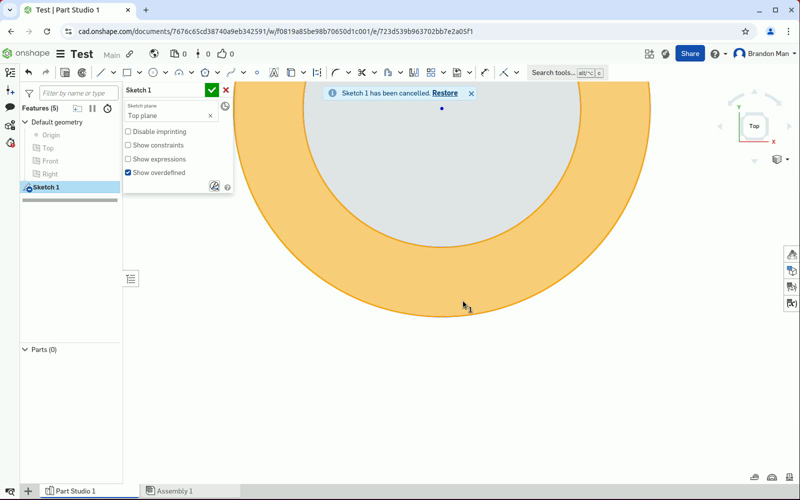
scroll(-6)
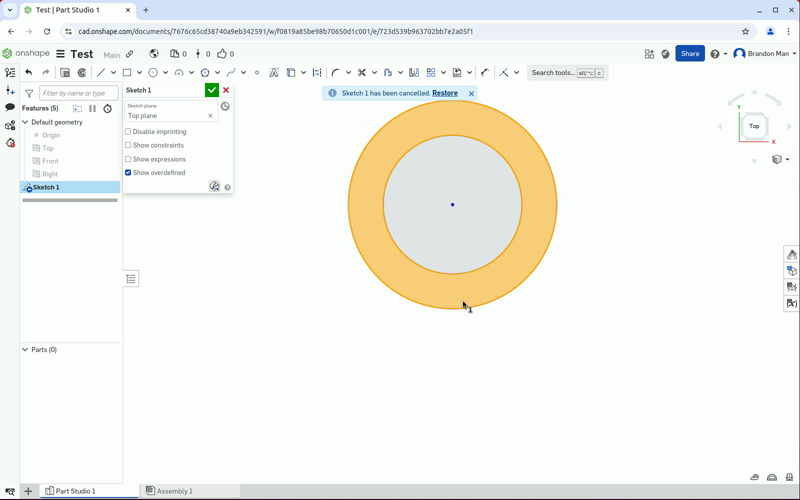
scroll(-6)
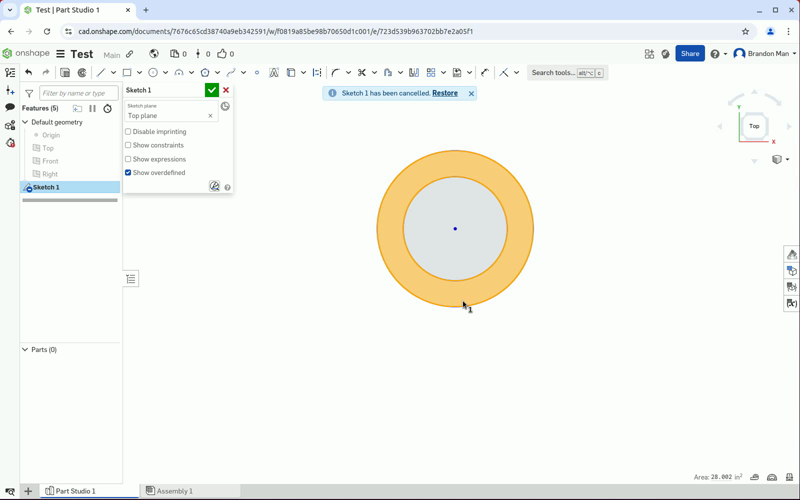
scroll(-6)
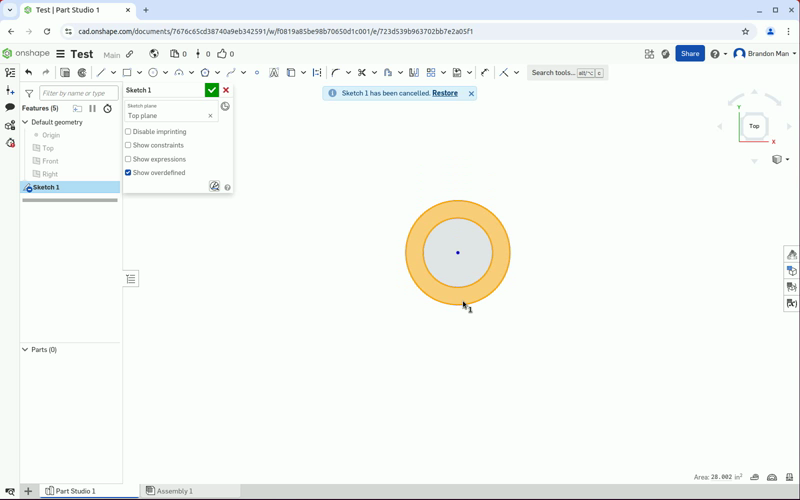
scroll(-6)
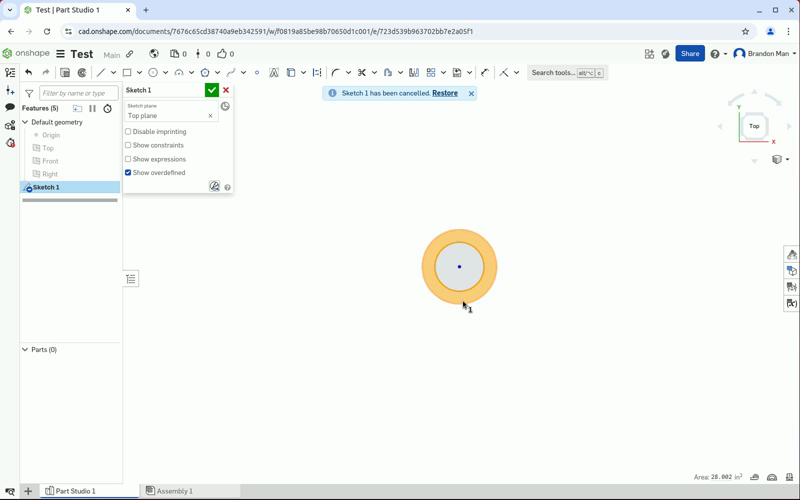
scroll(-6)
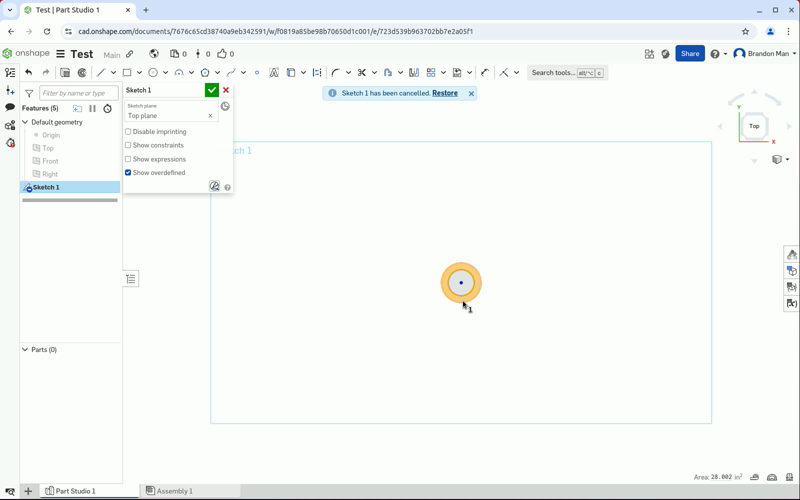
mouse_move(73, 352)
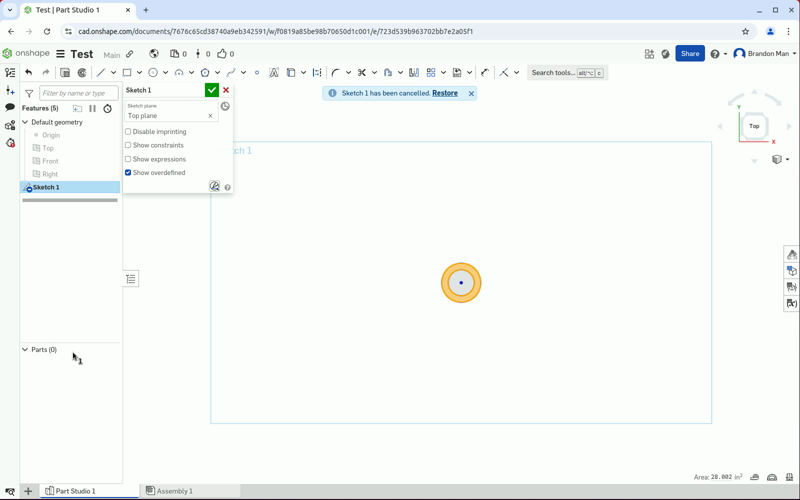
key(shift+y)
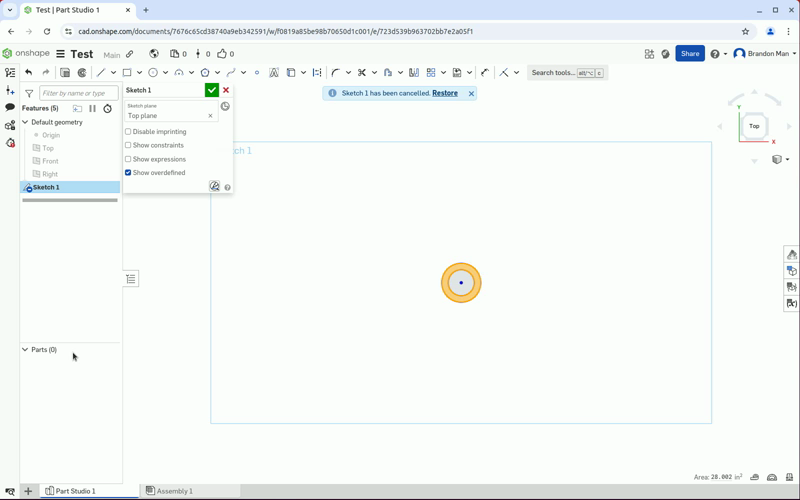
key(shift+e)
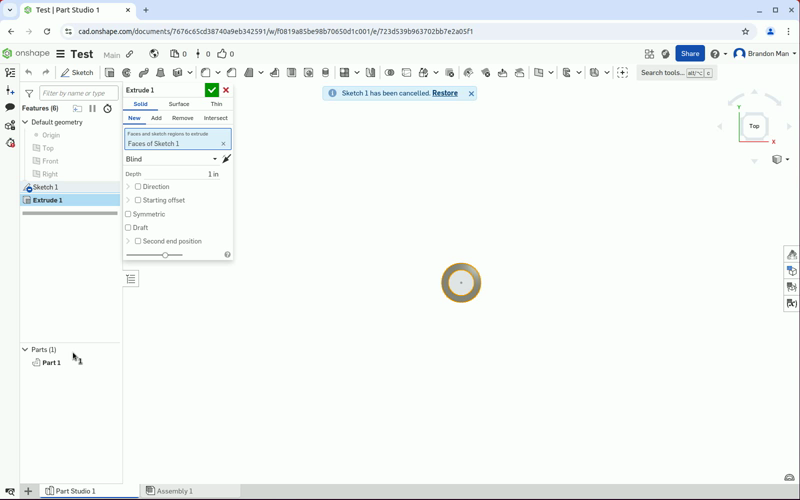
mouse_move(143, 106)
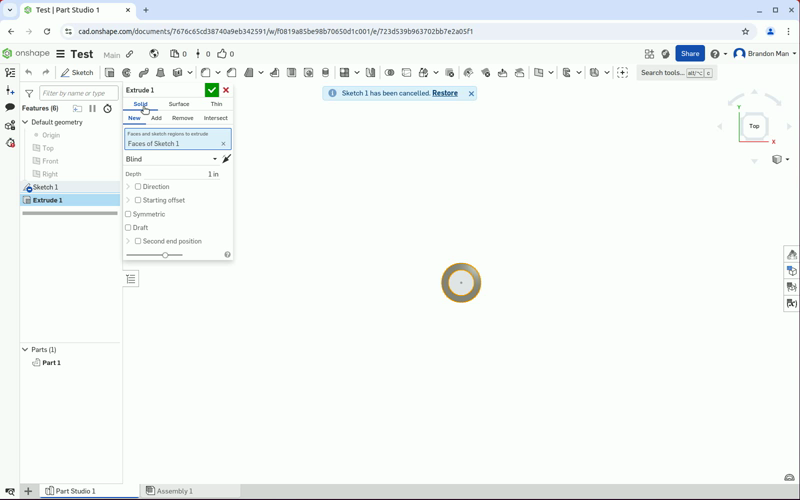
click(143, 106)
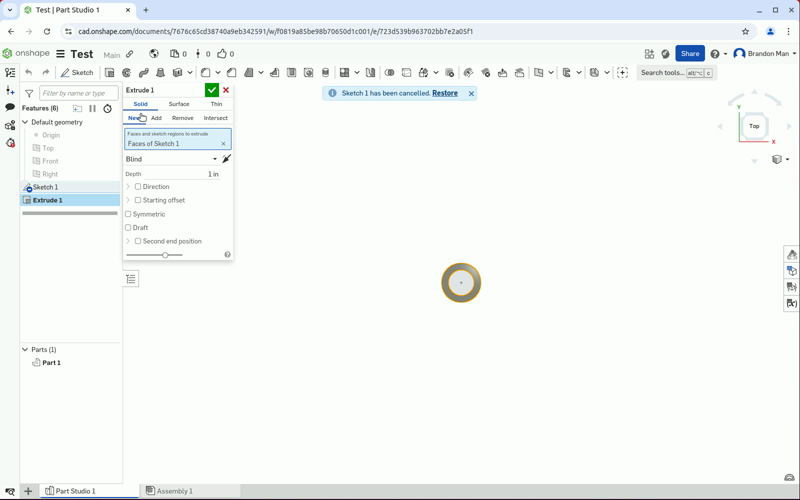
mouse_move(137, 120)
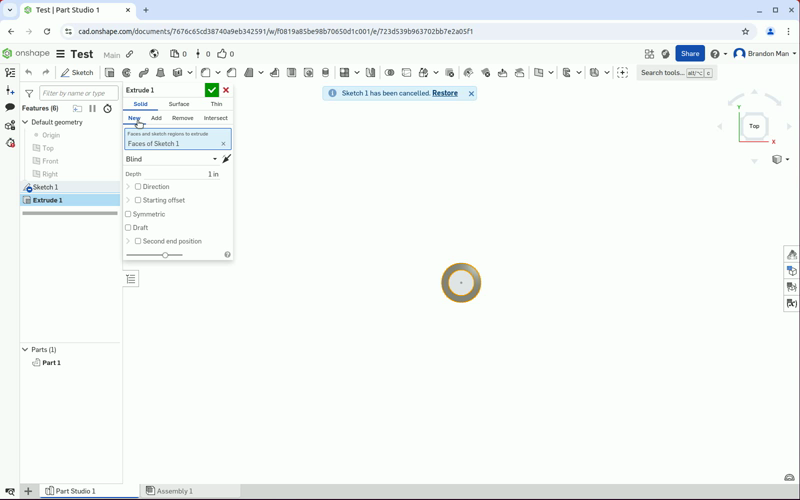
click(137, 120)
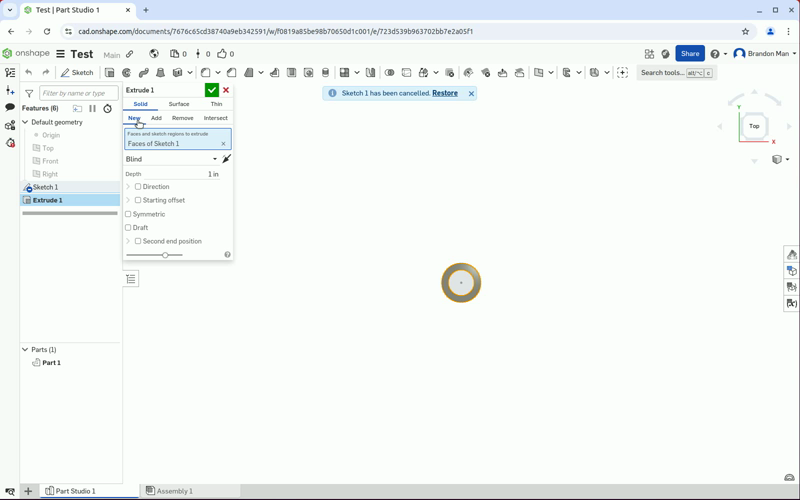
key(tab, 4)
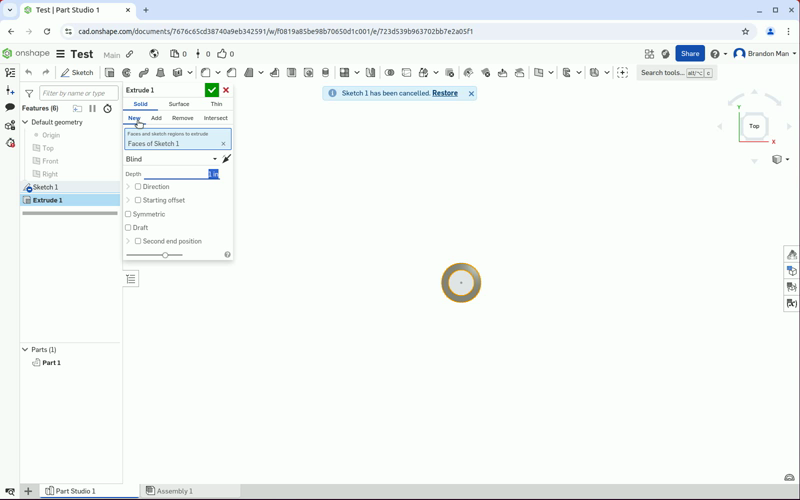
text(10.351)
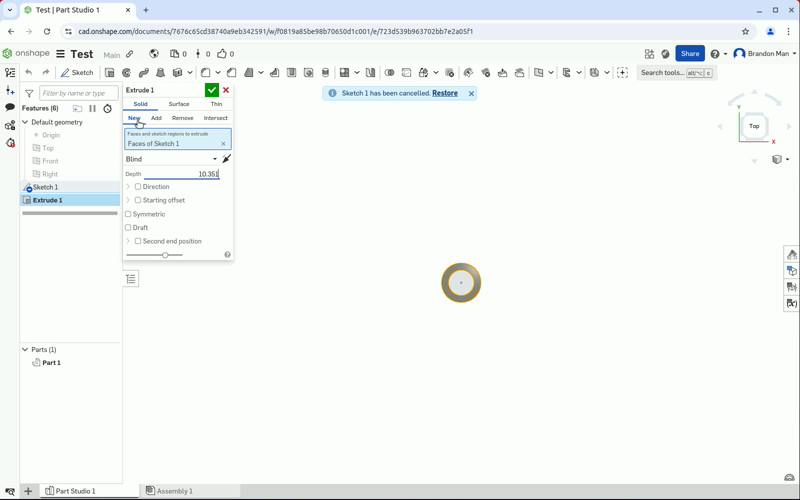
key(enter)
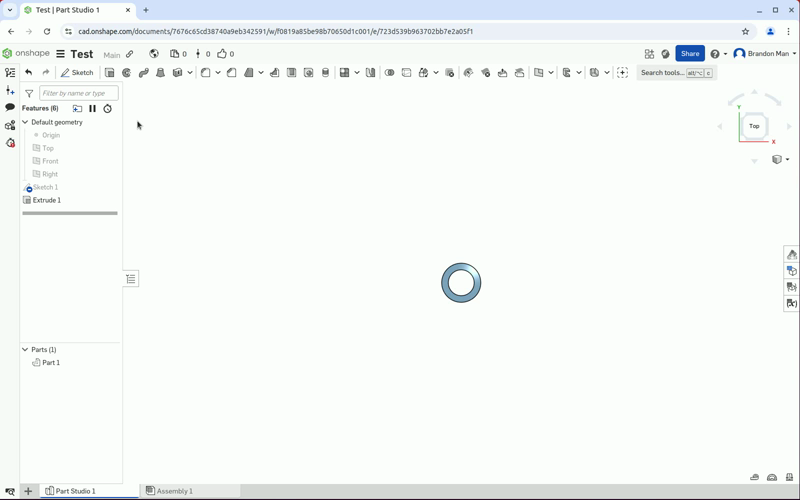
key(shift+h)
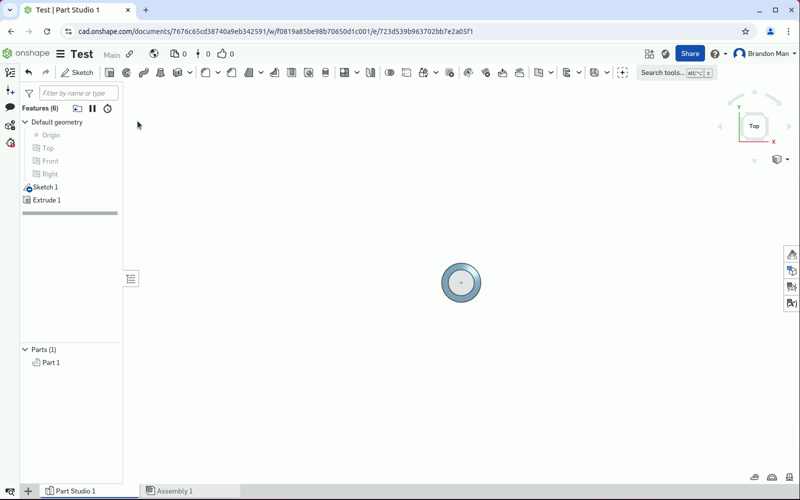
key(shift+h)
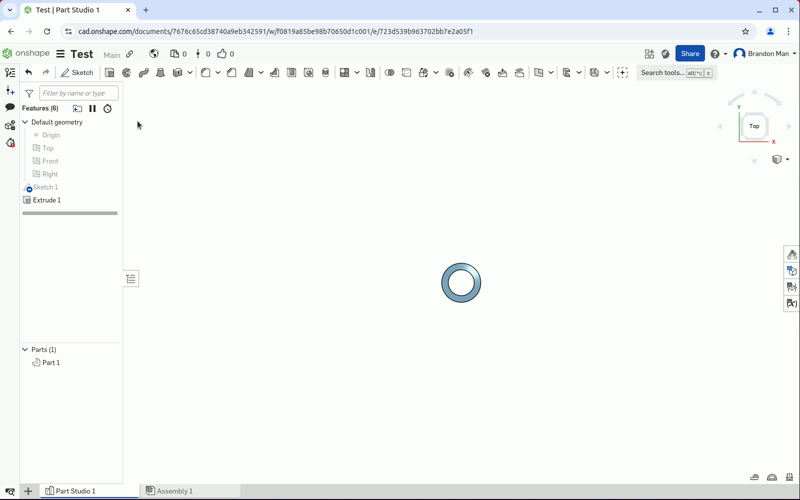
mouse_move(73, 189)
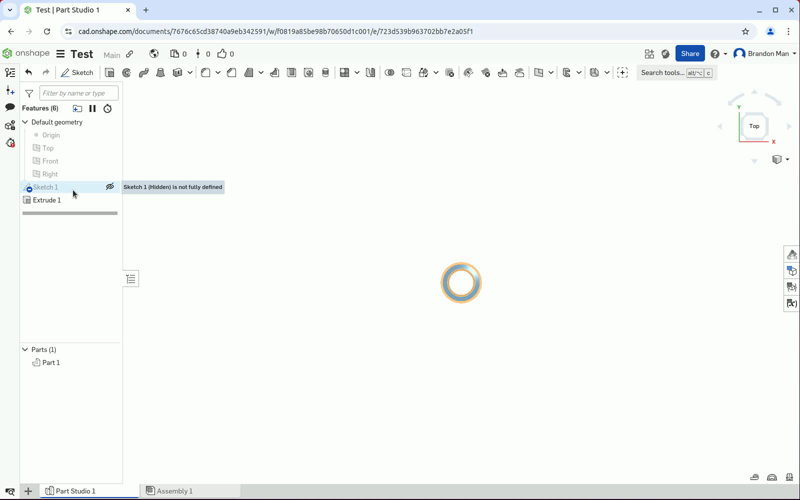
click(73, 189)
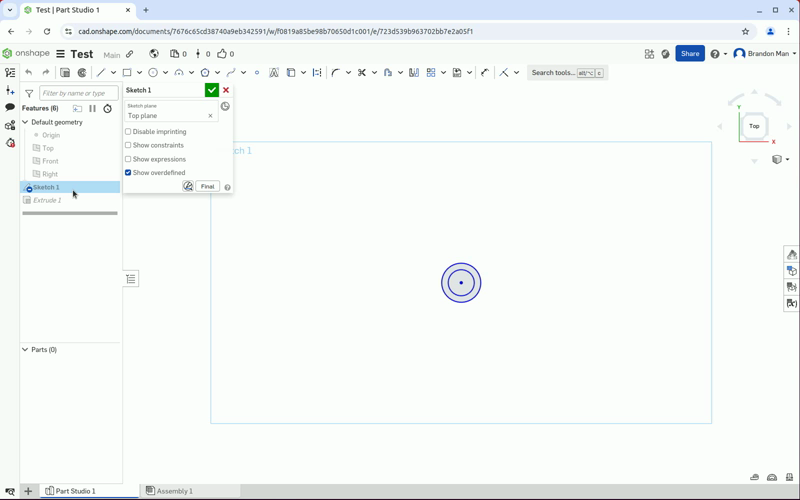
mouse_move(229, 92)
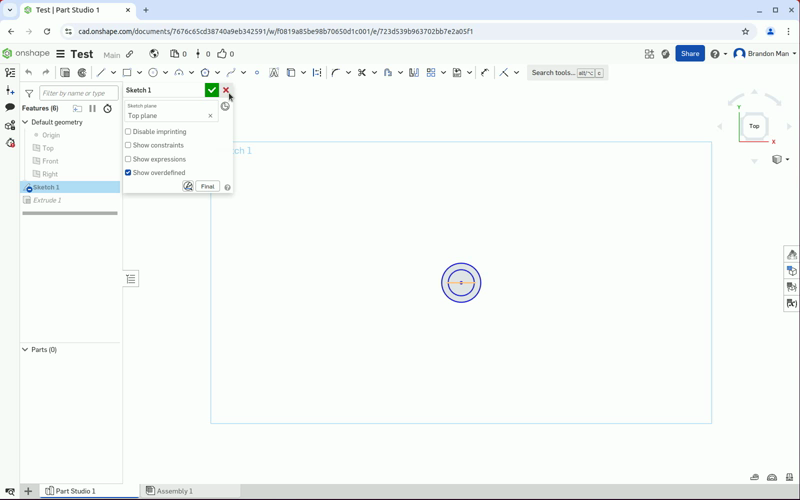
click(229, 92)
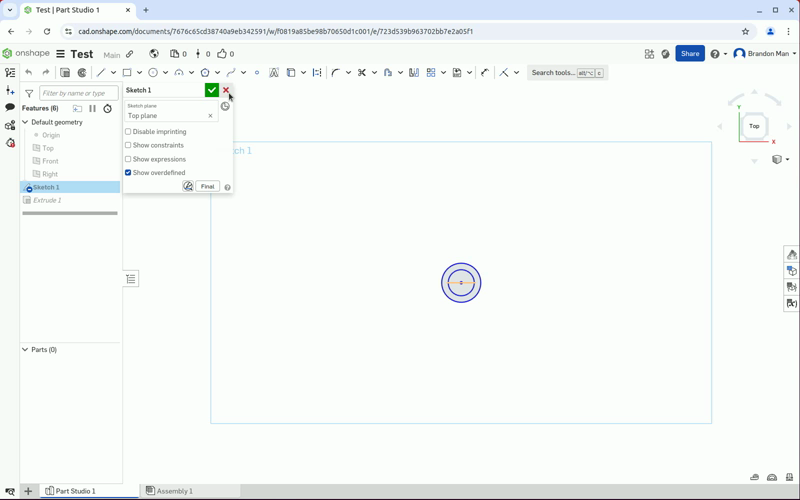
key(shift+s)
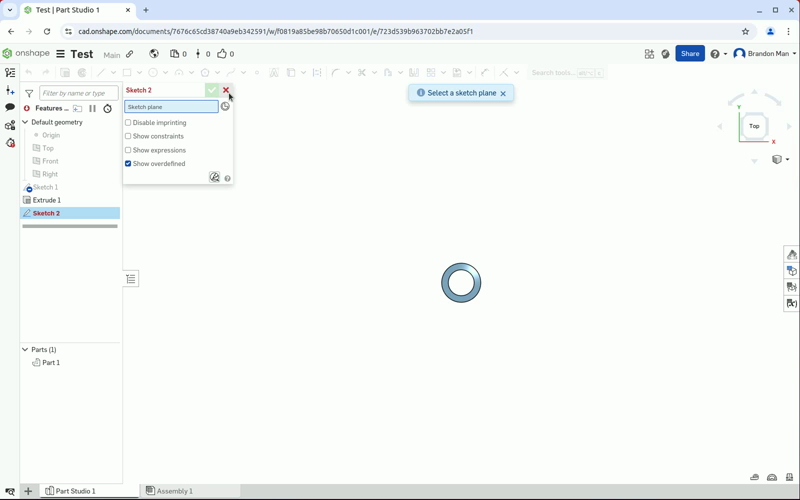
mouse_move(73, 150)
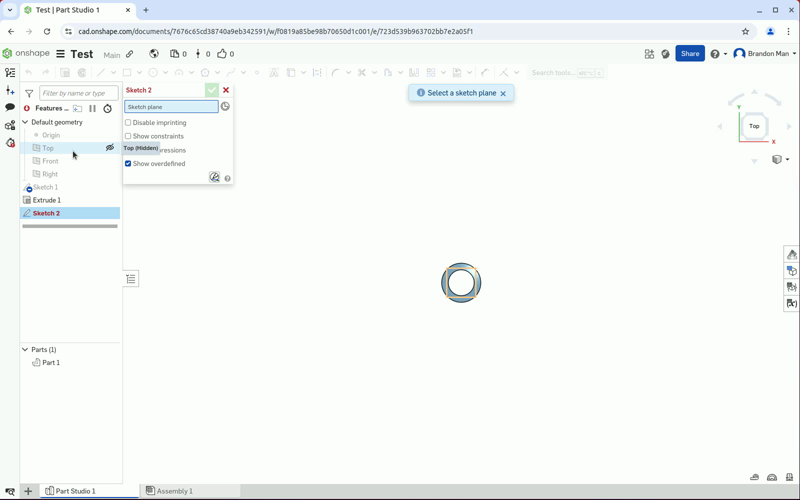
click(73, 150)
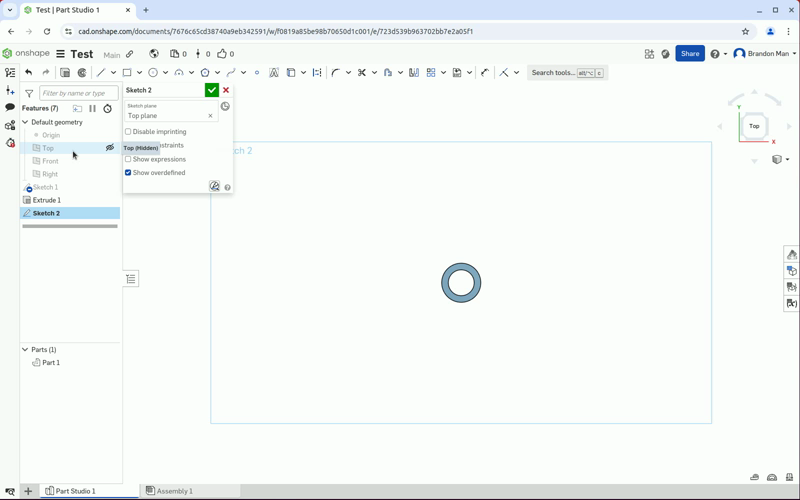
mouse_move(73, 352)
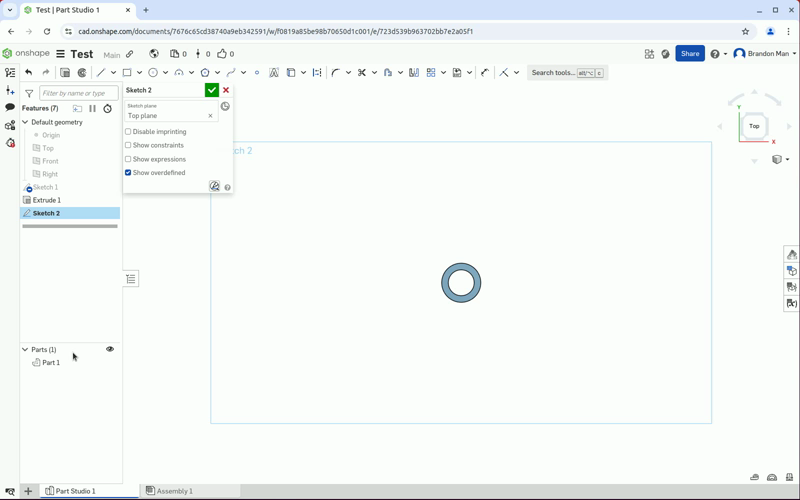
key(y)
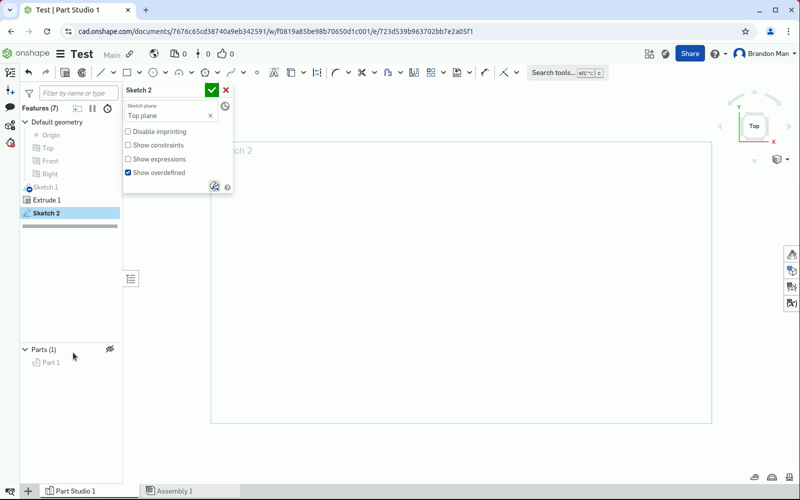
key(c)
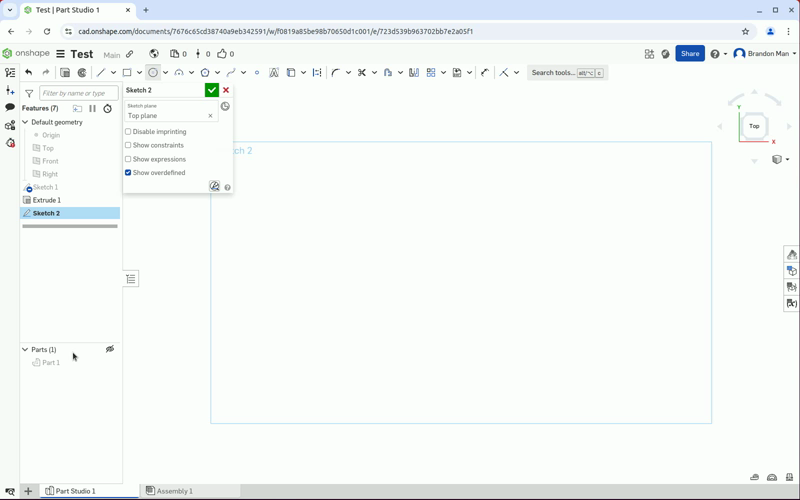
key_down(shift)
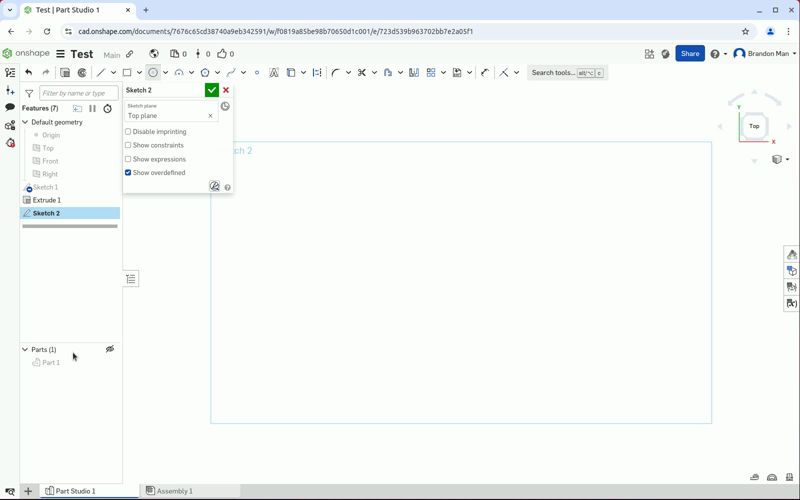
mouse_move(461, 282)
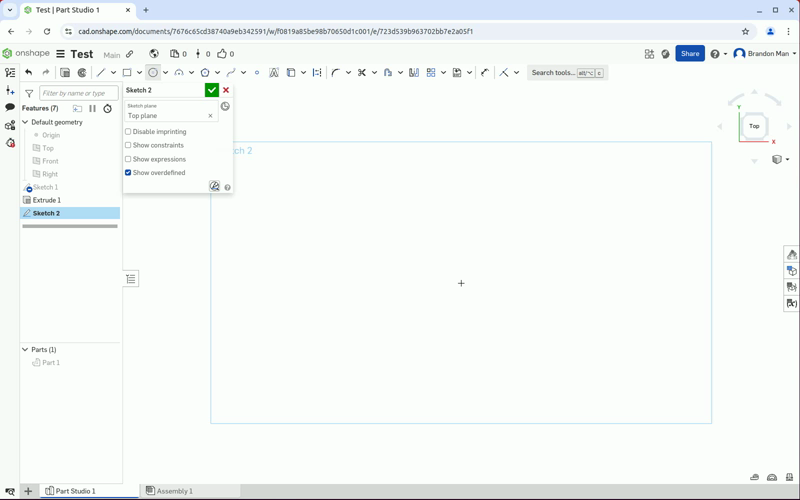
click(461, 282)
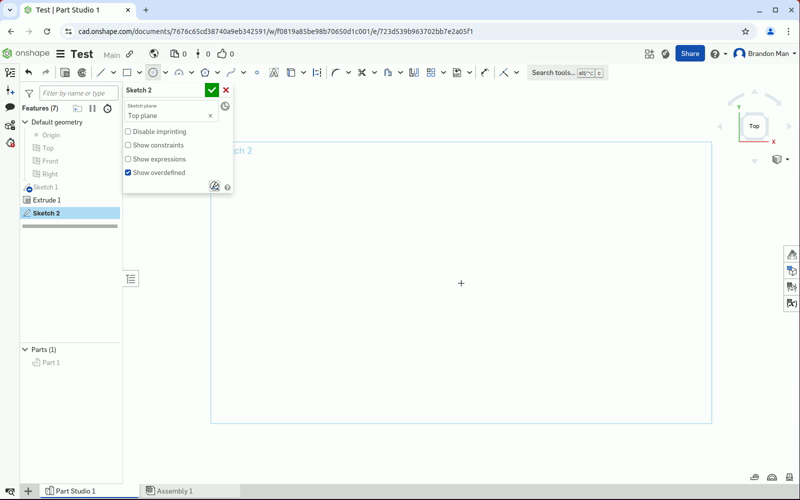
key_up(shift)
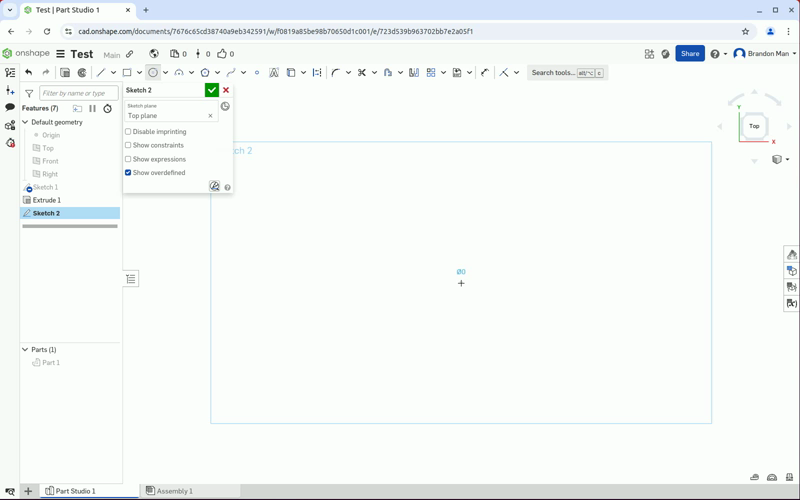
mouse_move(480, 282)
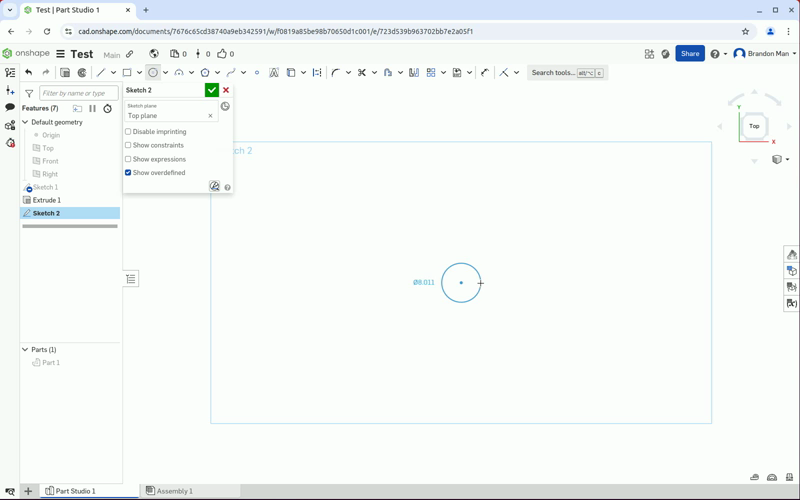
click(480, 282)
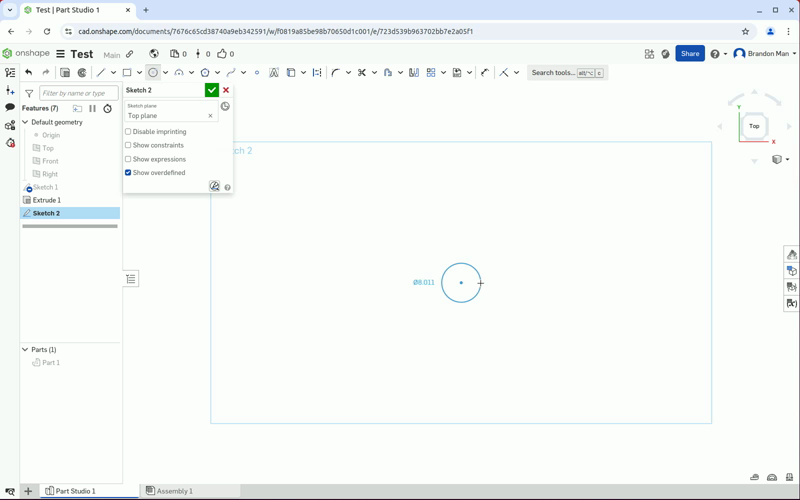
key(esc)
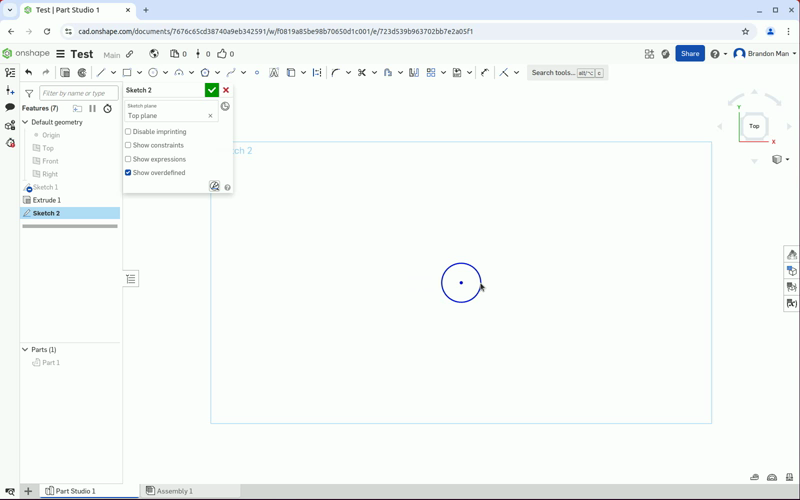
key(c)
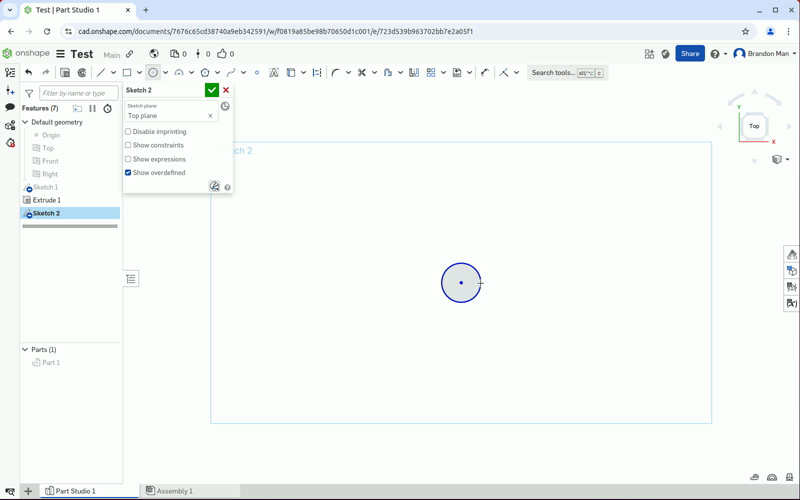
key_down(shift)
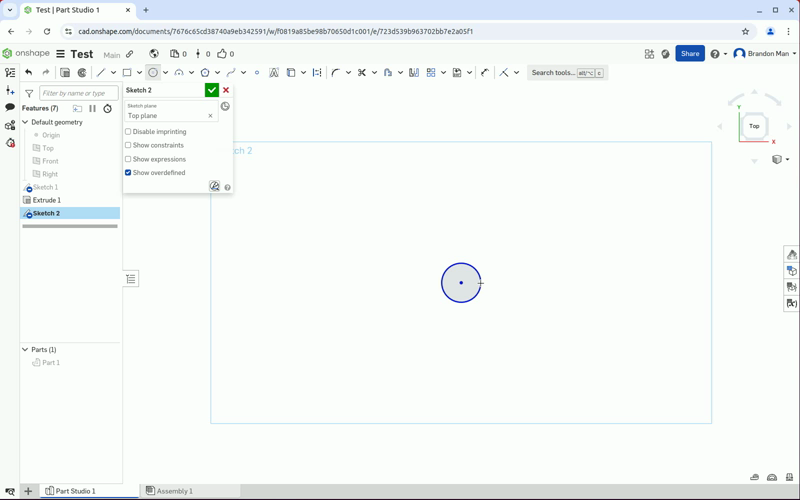
mouse_move(461, 282)
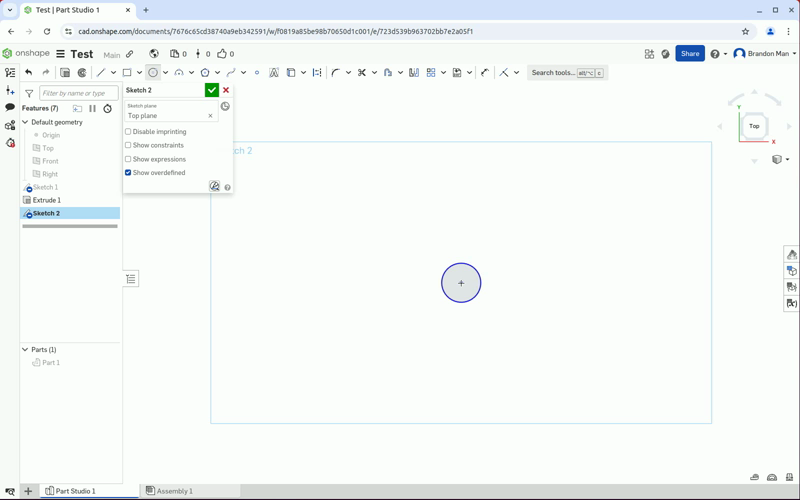
click(461, 282)
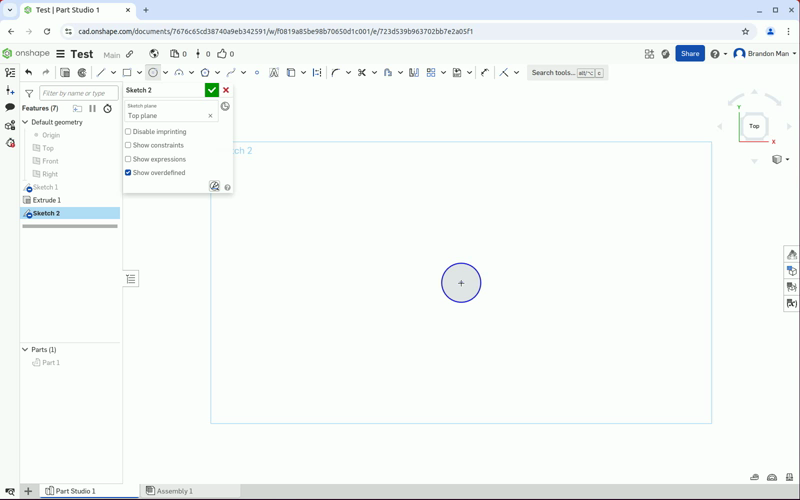
key_up(shift)
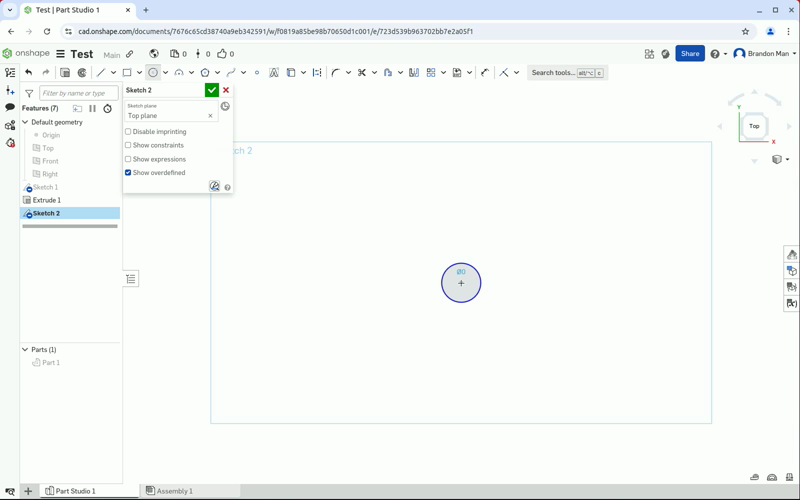
mouse_move(474, 282)
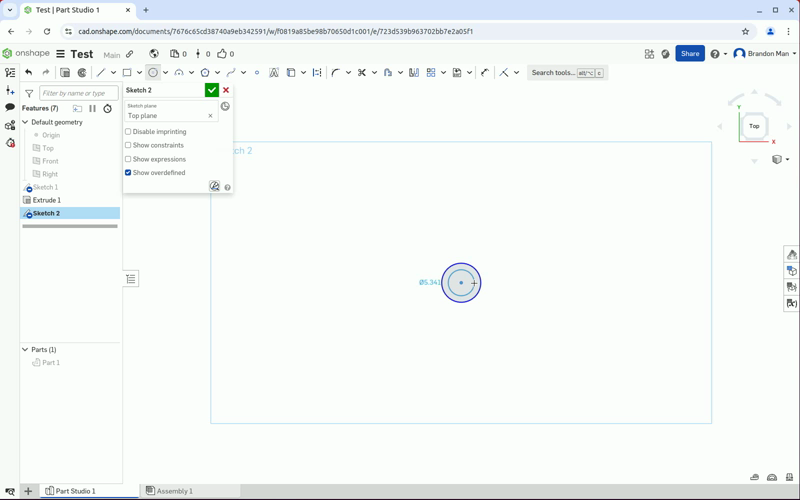
click(474, 282)
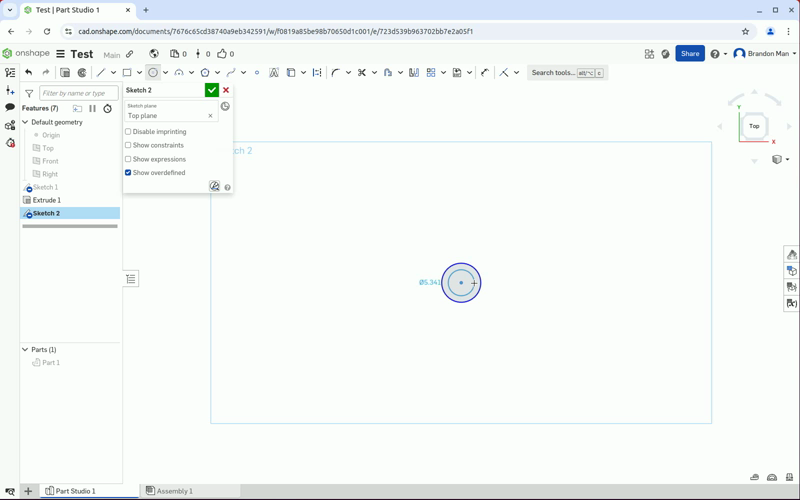
key(esc)
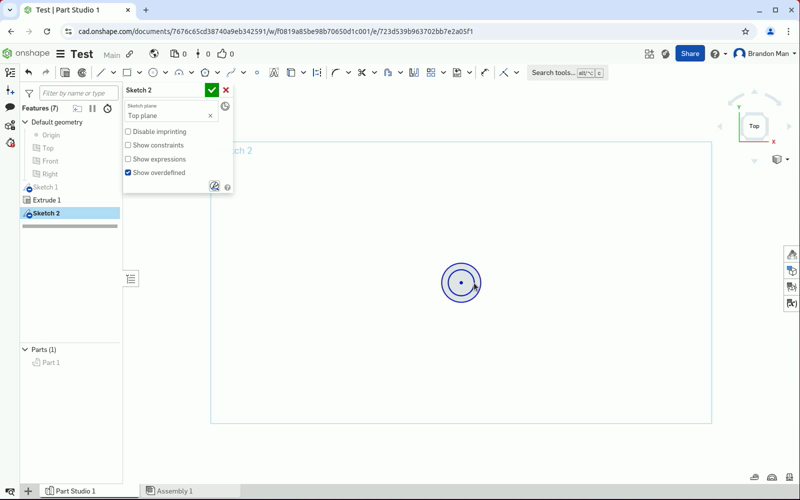
mouse_move(477, 279)
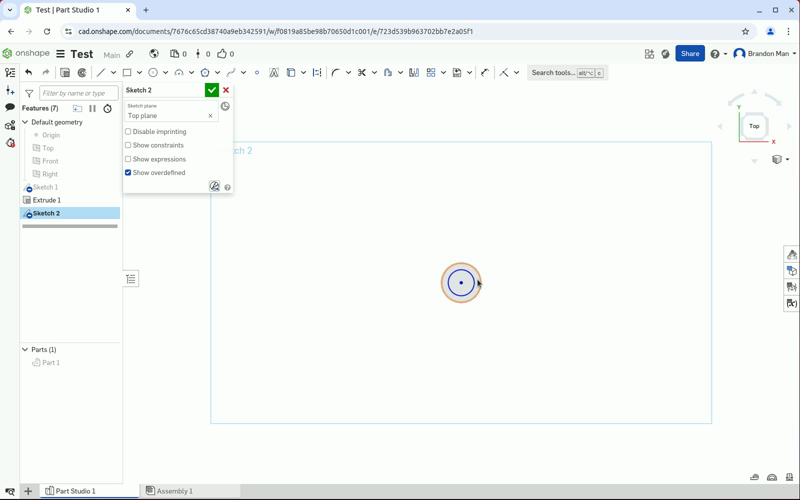
scroll(6)
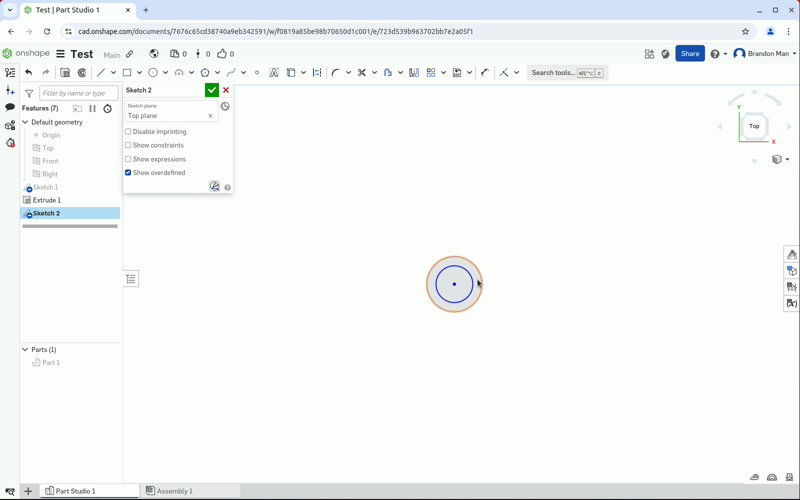
scroll(6)
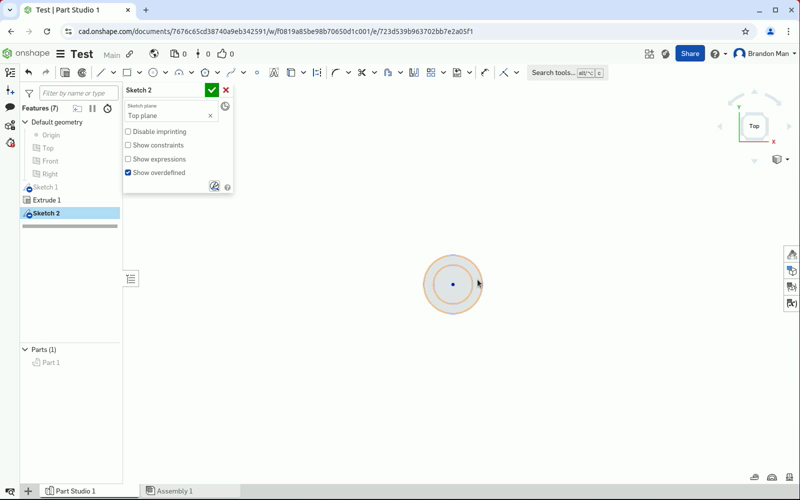
scroll(6)
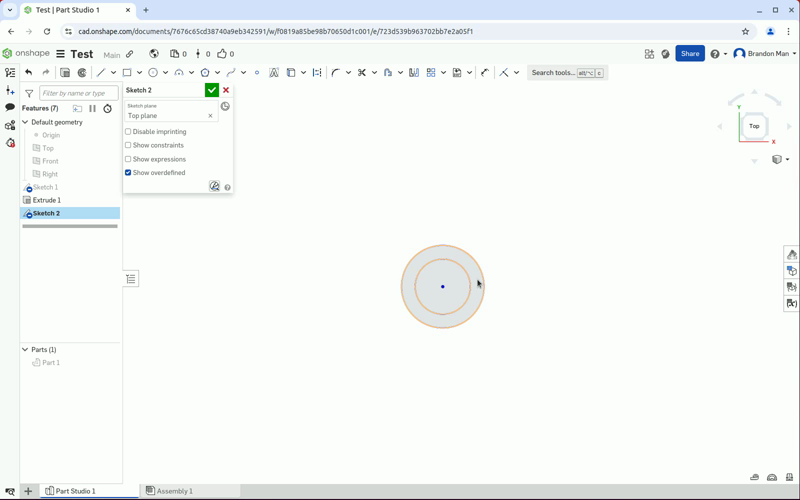
scroll(6)
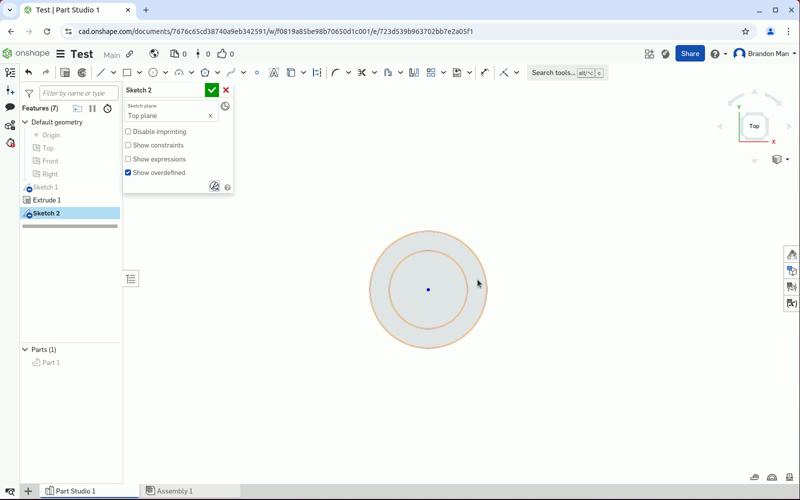
scroll(6)
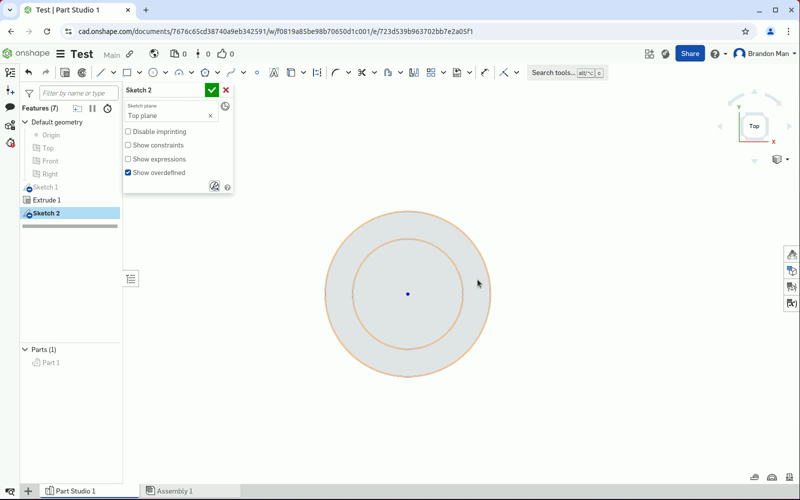
scroll(6)
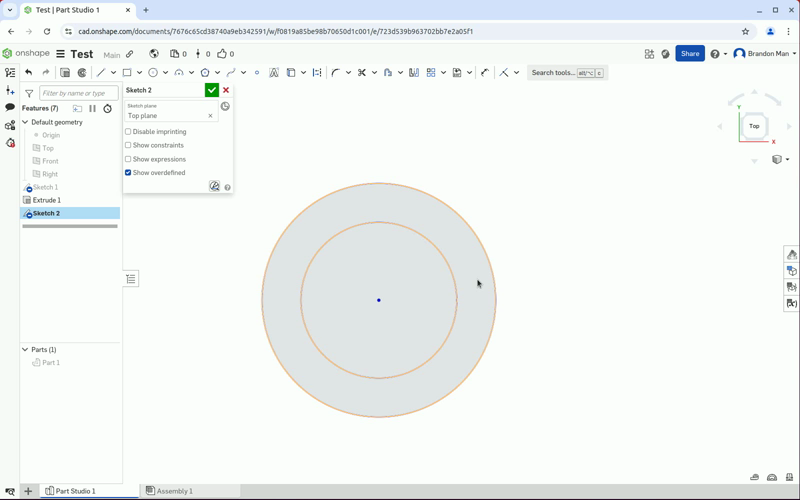
scroll(6)
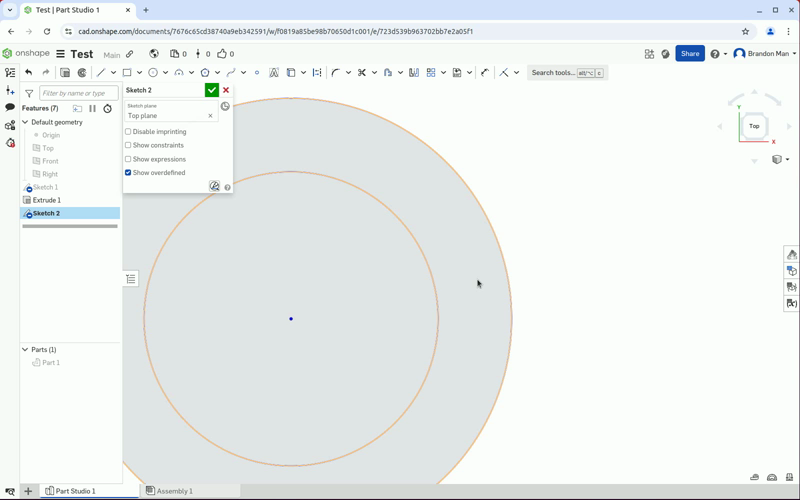
click(477, 279)
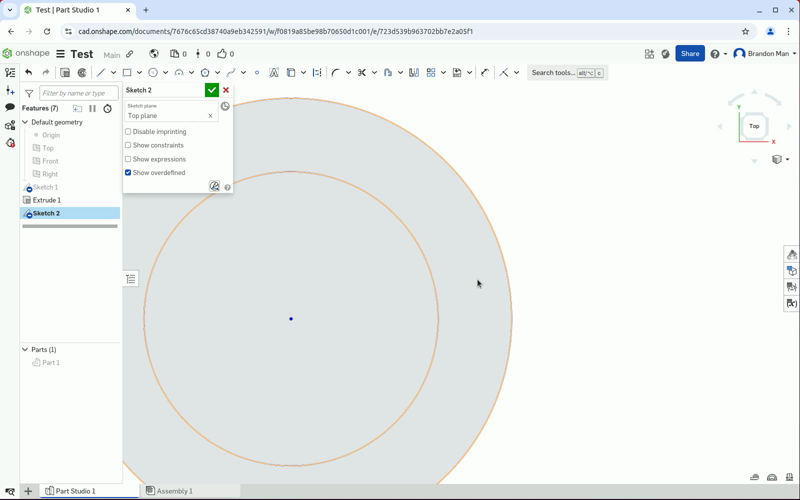
scroll(-6)
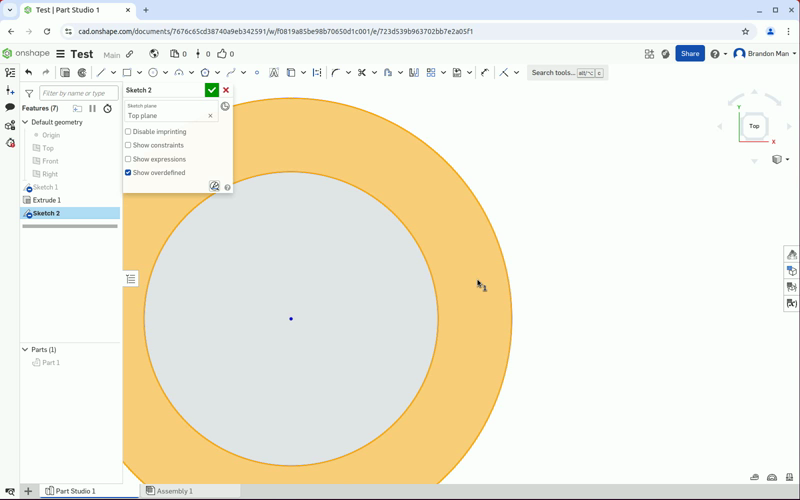
scroll(-6)
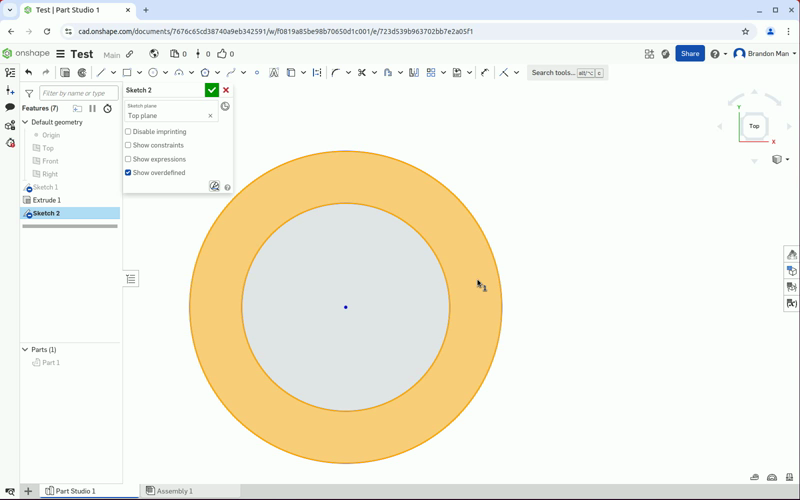
scroll(-6)
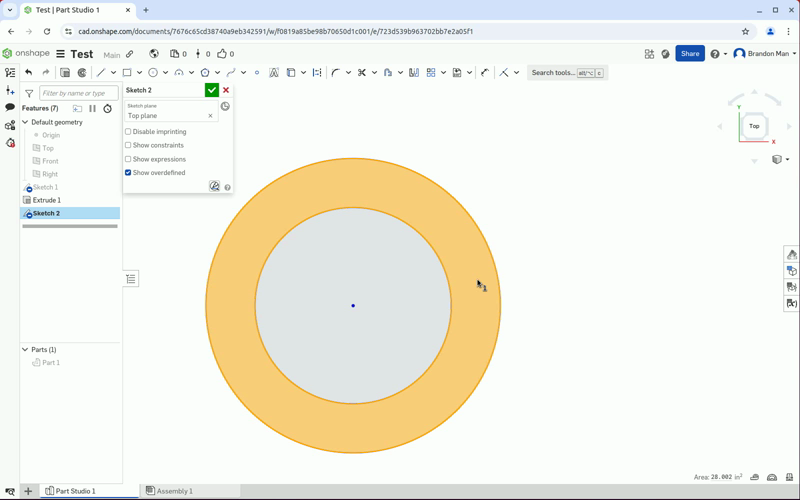
scroll(-6)
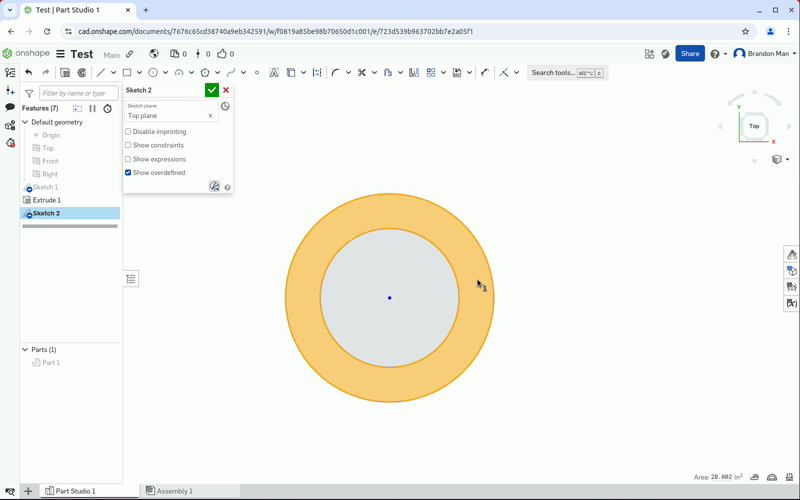
scroll(-6)
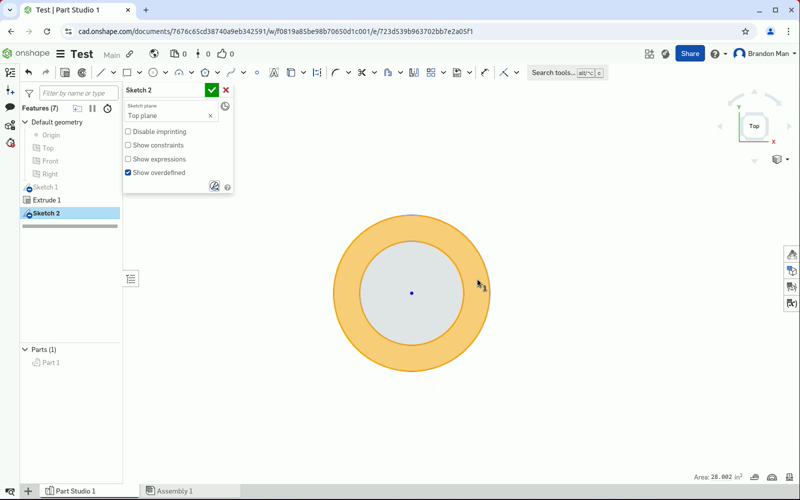
scroll(-6)
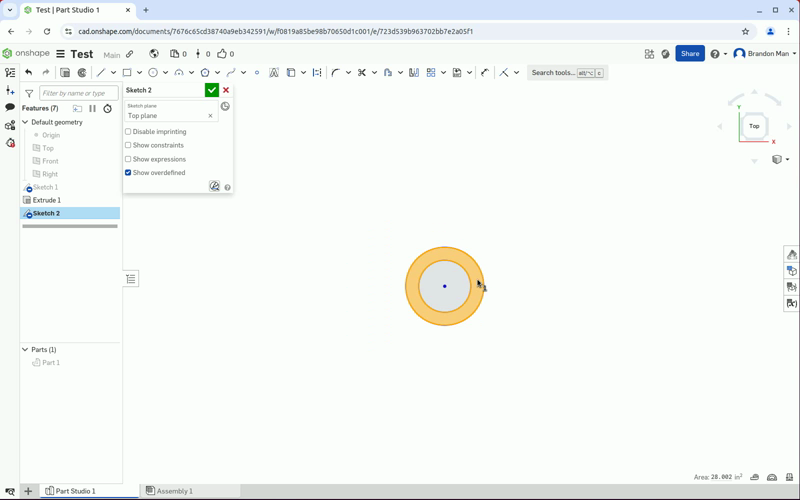
scroll(-6)
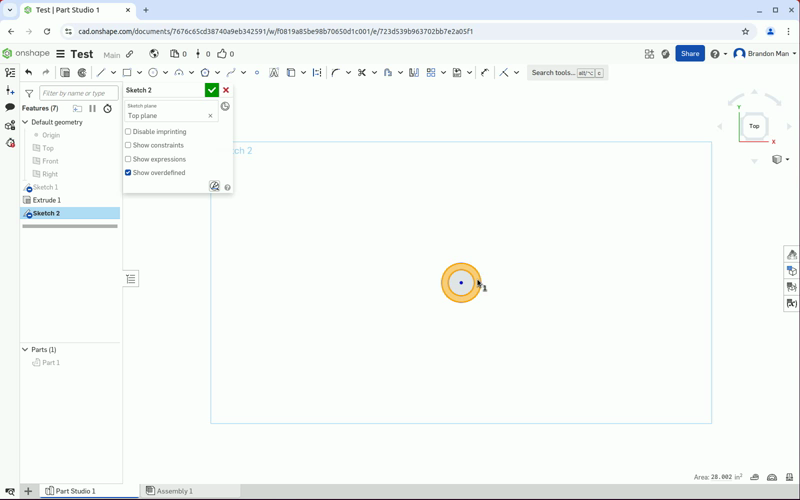
mouse_move(73, 352)
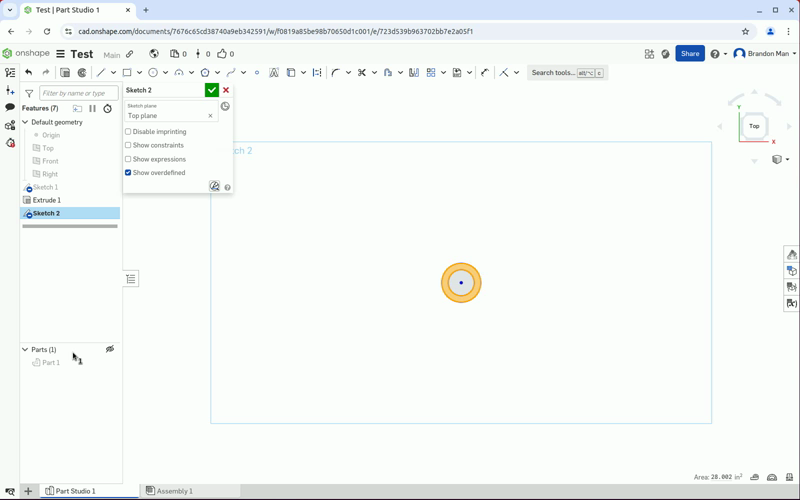
key(shift+y)
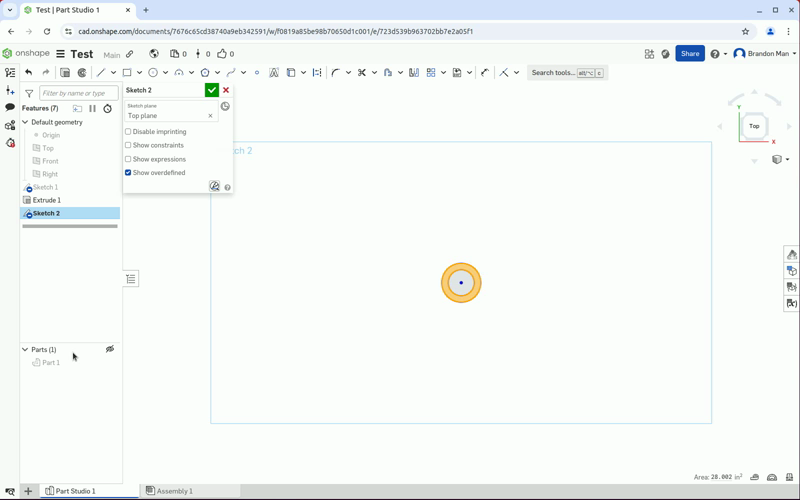
key(shift+e)
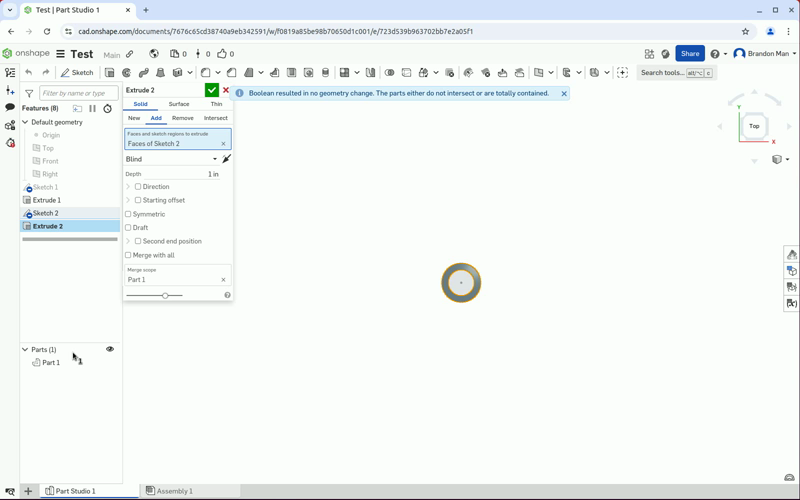
mouse_move(143, 106)
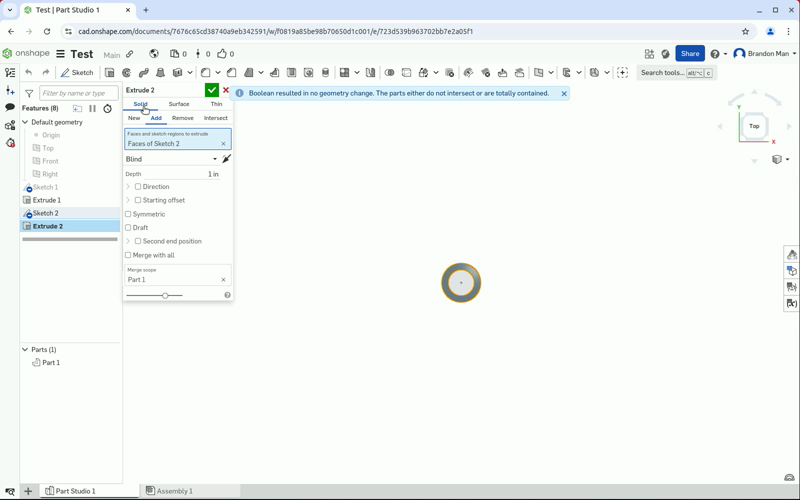
click(143, 106)
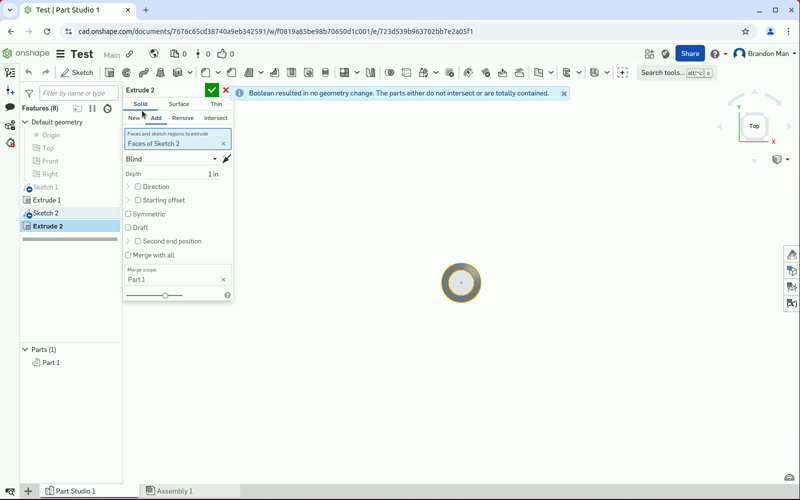
mouse_move(137, 120)
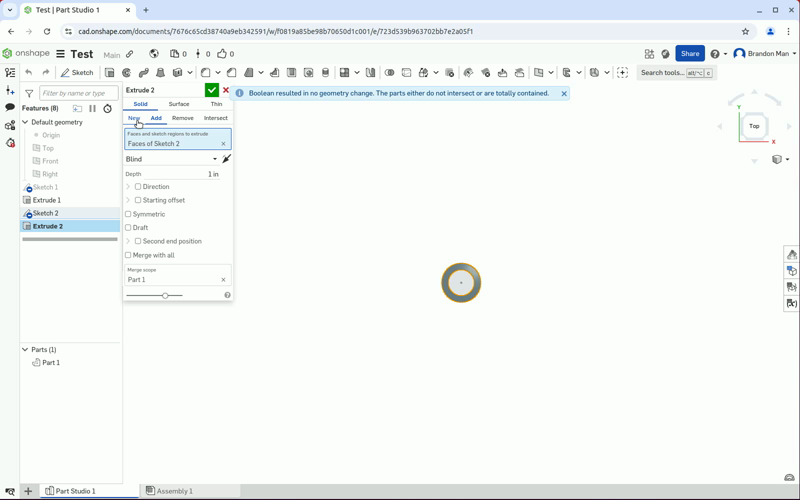
click(137, 120)
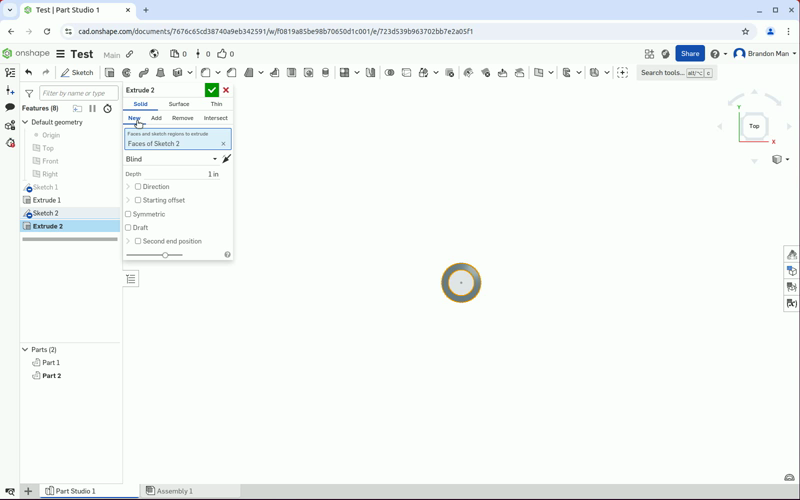
key(tab, 4)
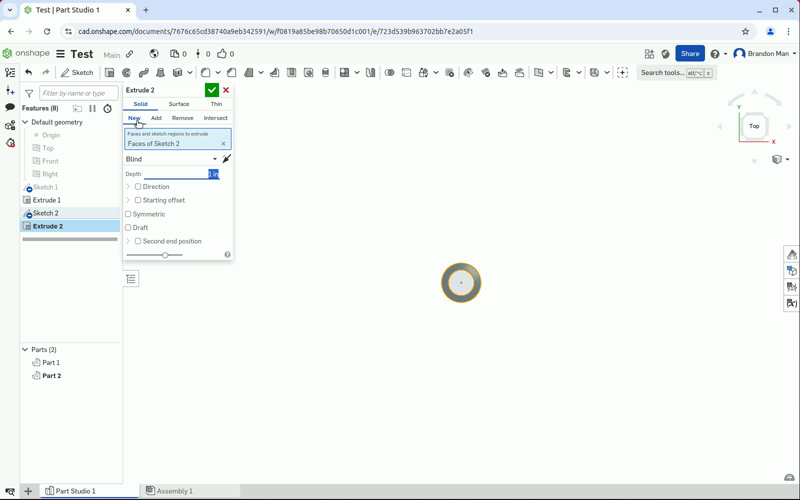
text(23.108)
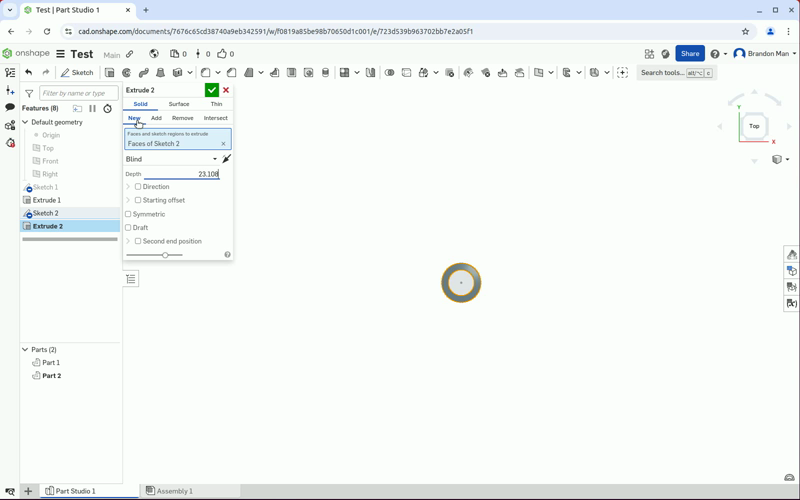
key(enter)
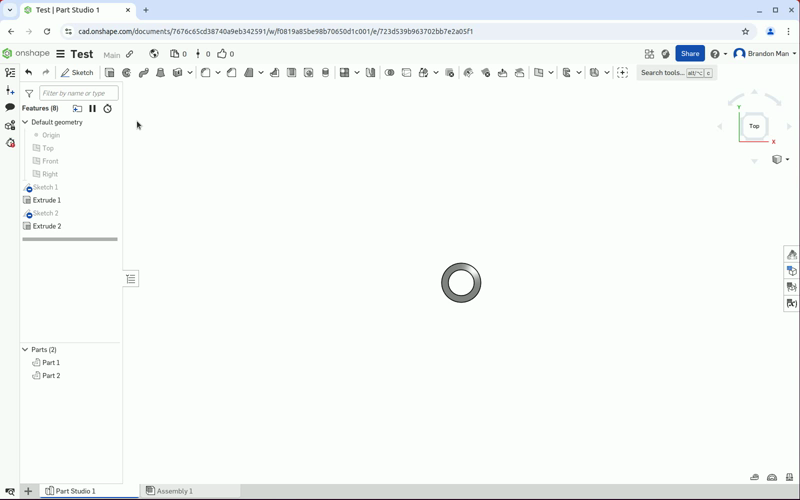
key(shift+h)
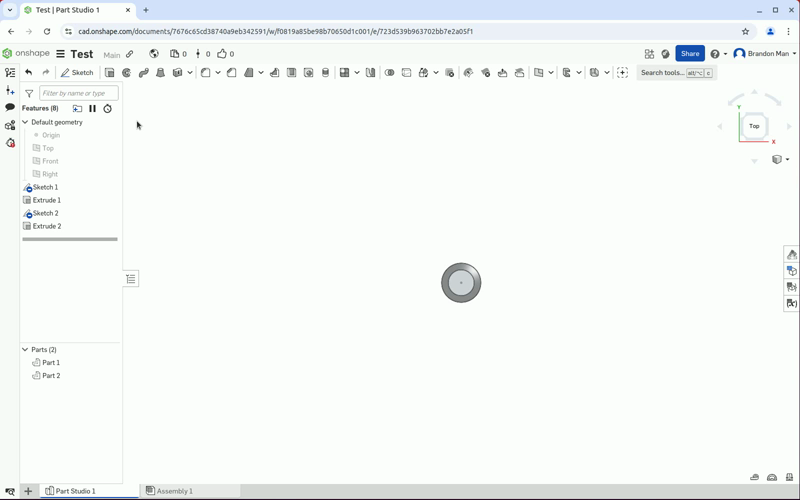
key(shift+h)
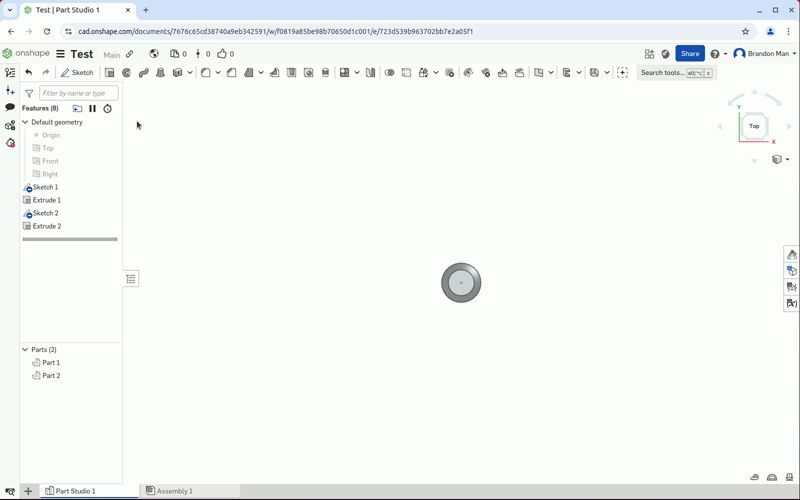
key(shift+7)
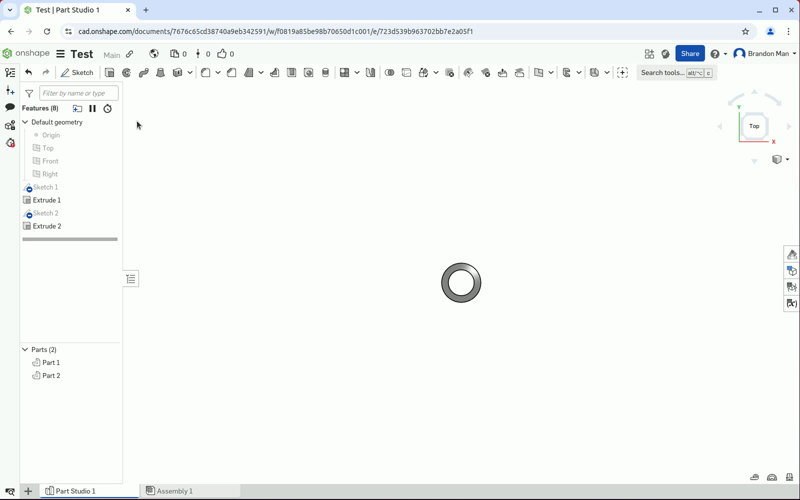
key(up, 3)
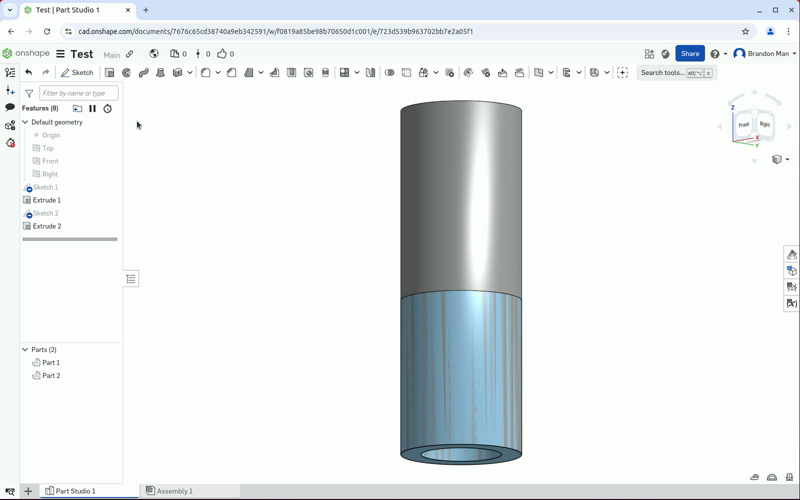
key(left, 3)
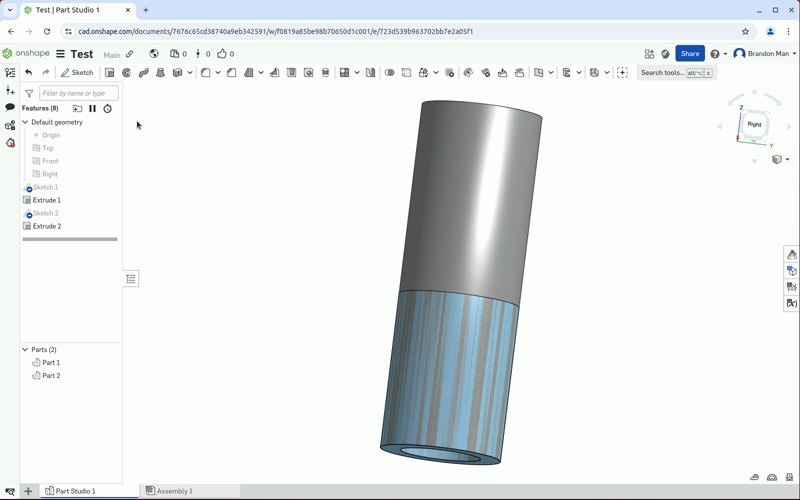
key(right, 3)
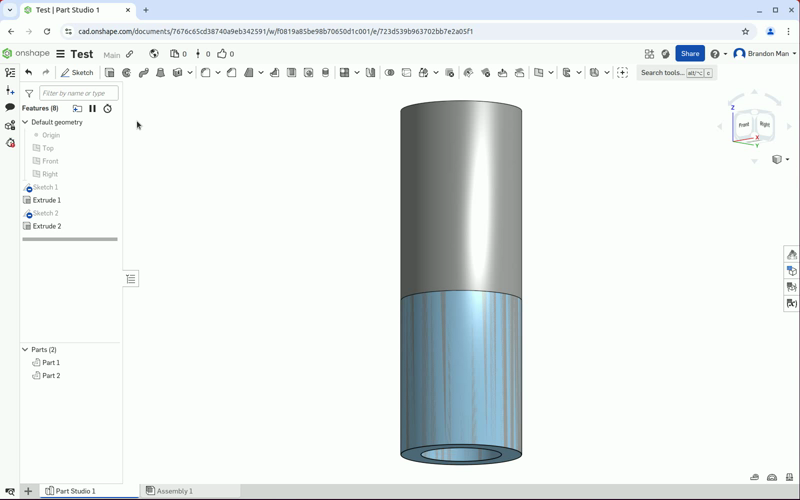
key(down, 3)
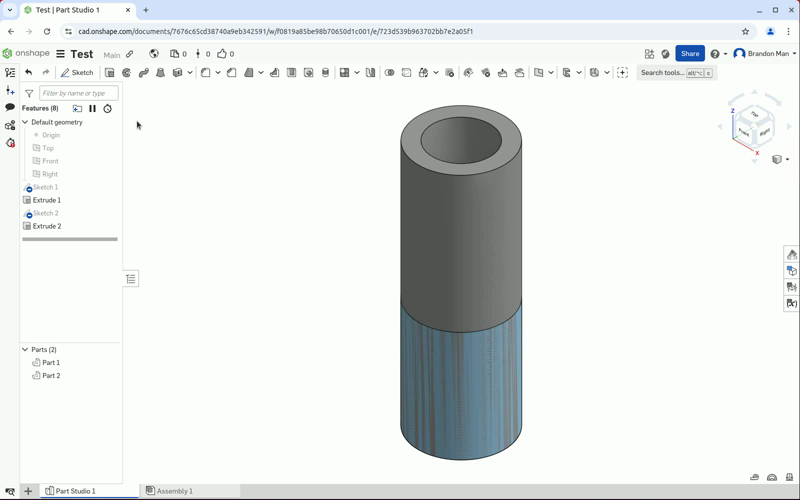
mouse_move(73, 189)
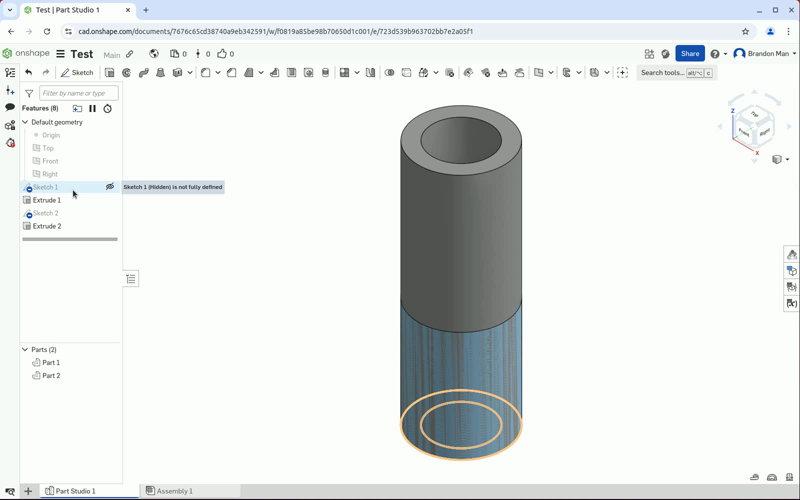
click(73, 189)